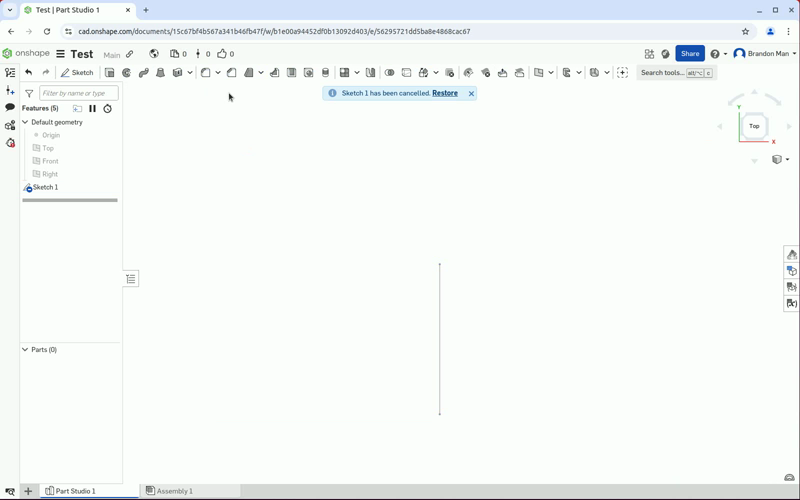
key(shift+h)
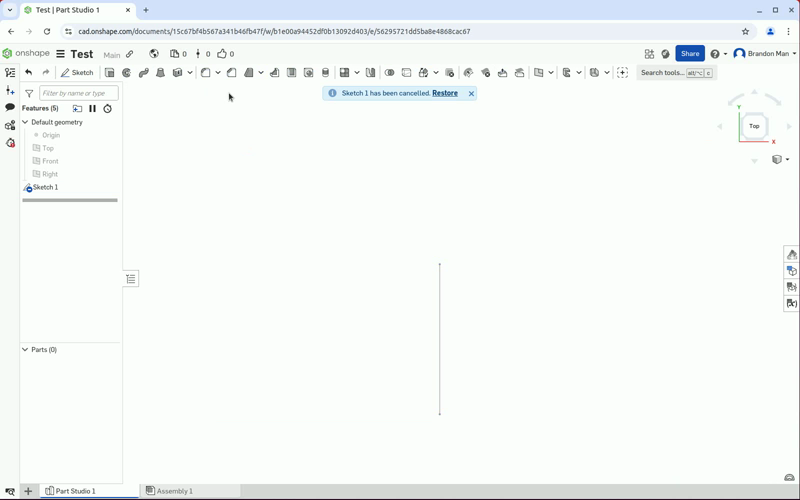
key(shift+s)
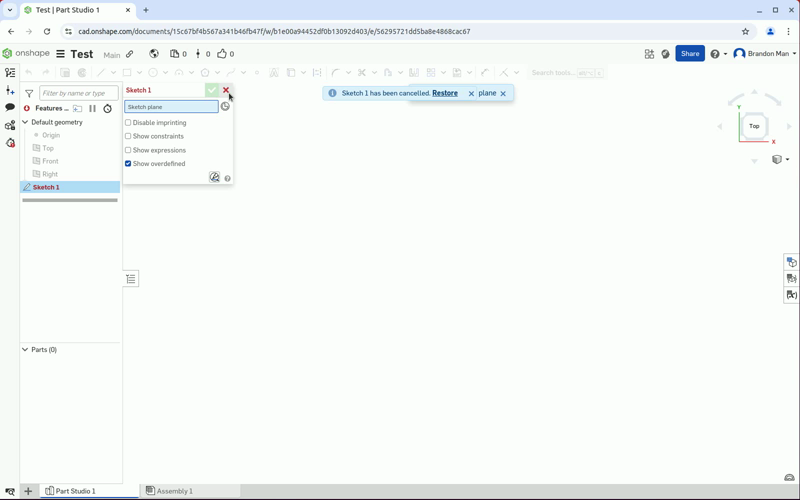
mouse_move(73, 150)
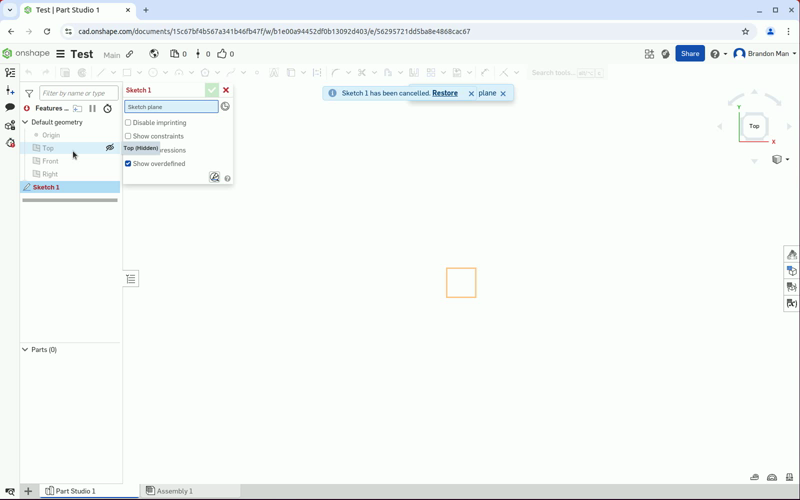
click(73, 150)
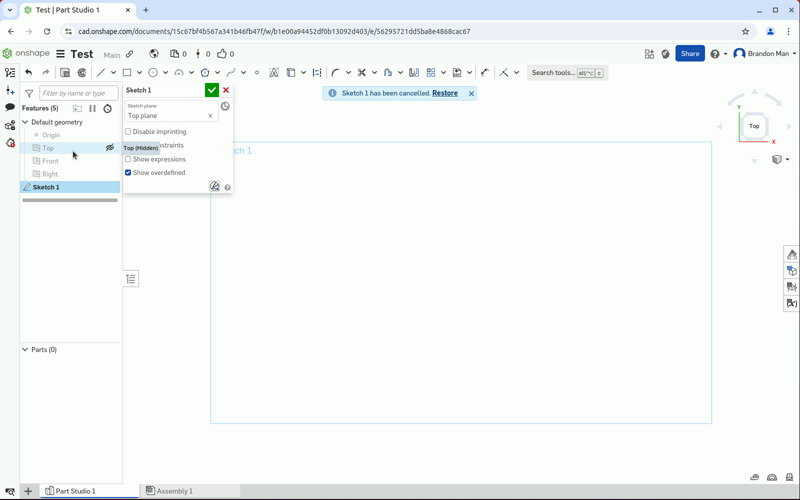
mouse_move(73, 352)
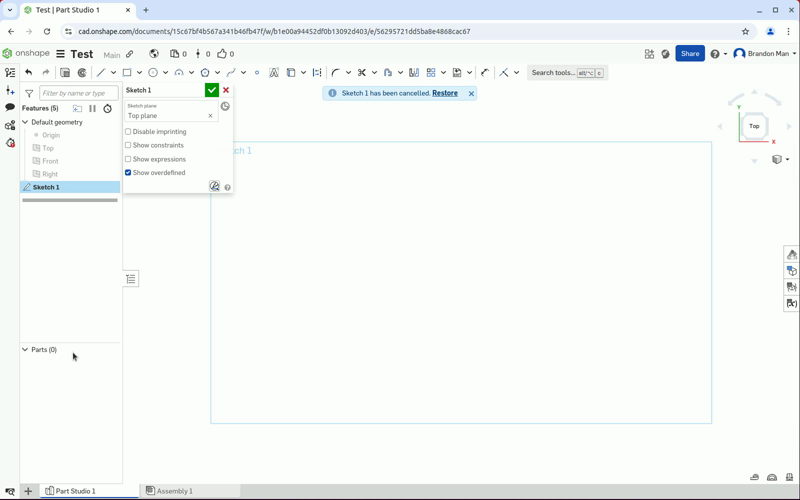
key(y)
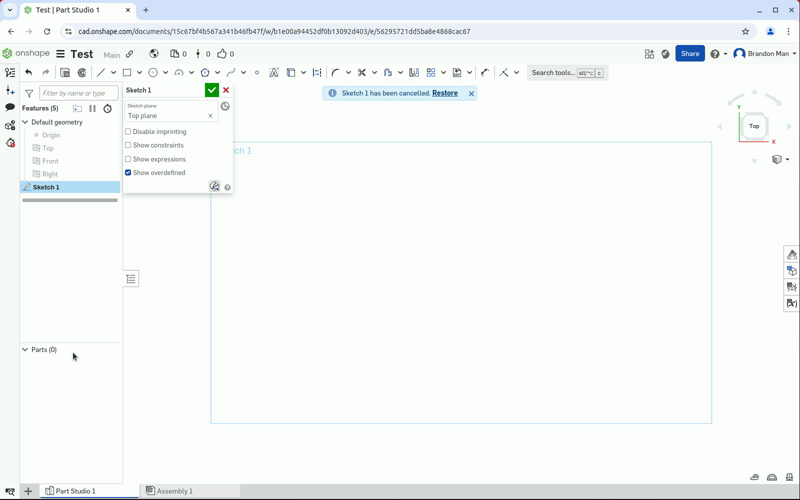
key(l)
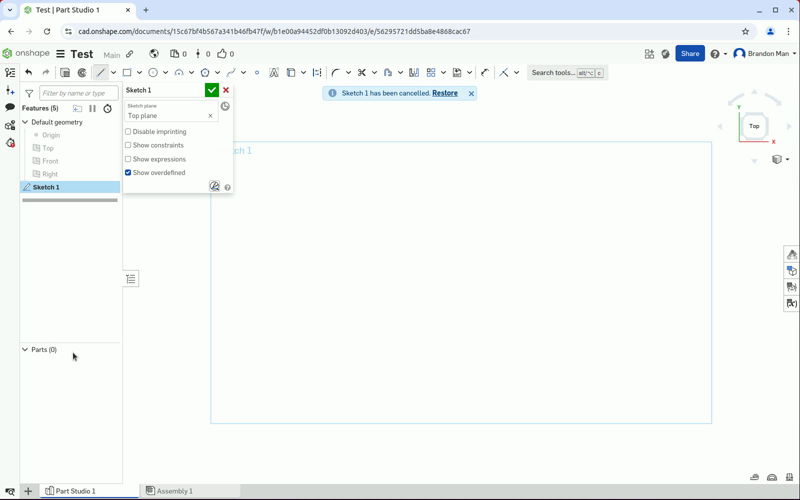
key_down(shift)
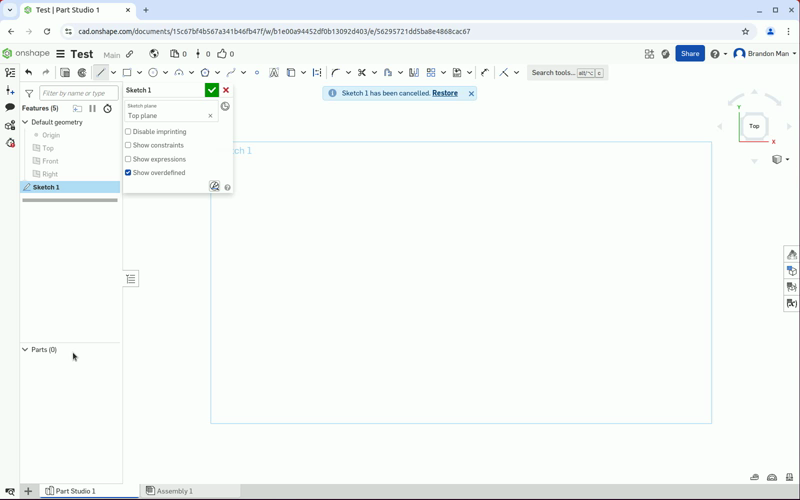
mouse_move(444, 294)
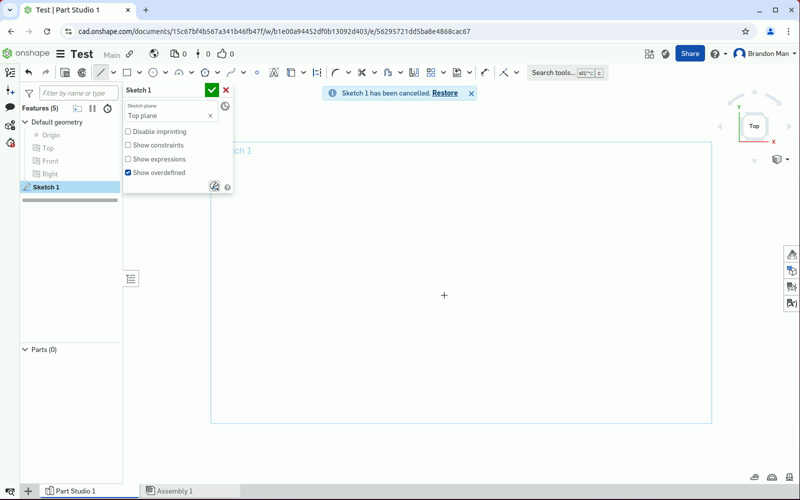
click(444, 294)
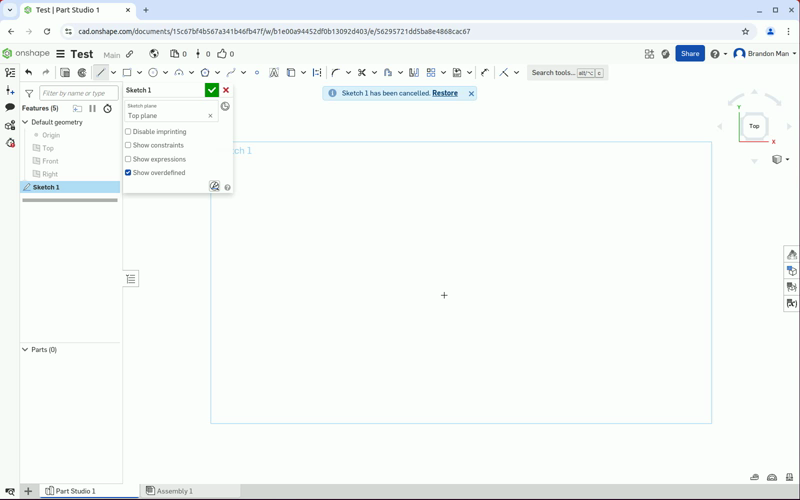
key_up(shift)
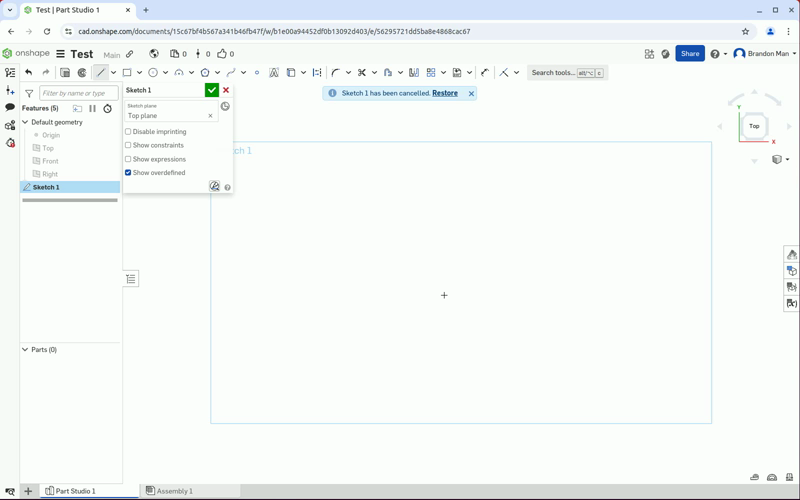
key_down(shift)
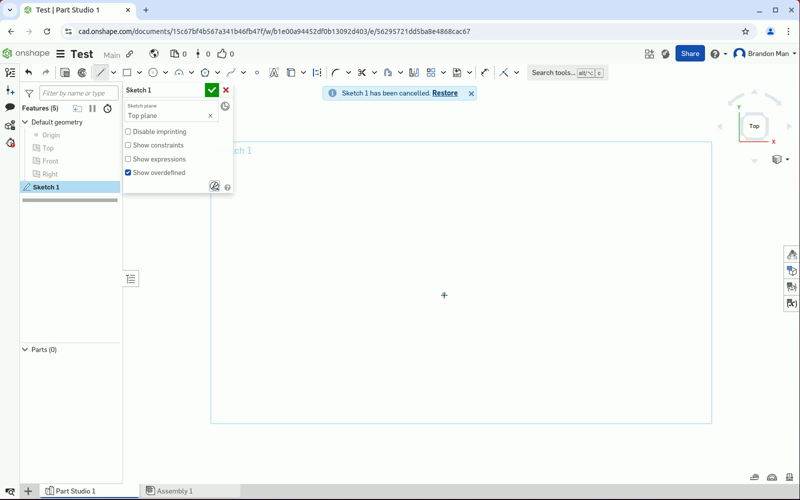
mouse_move(474, 294)
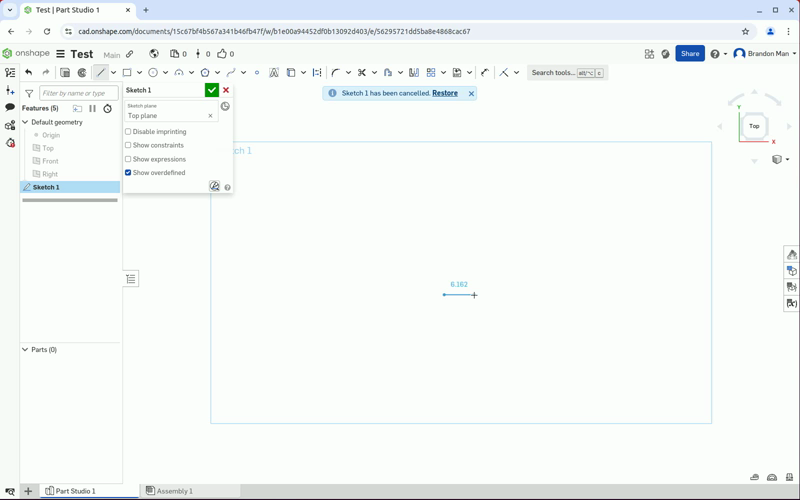
mouse_move(473, 294)
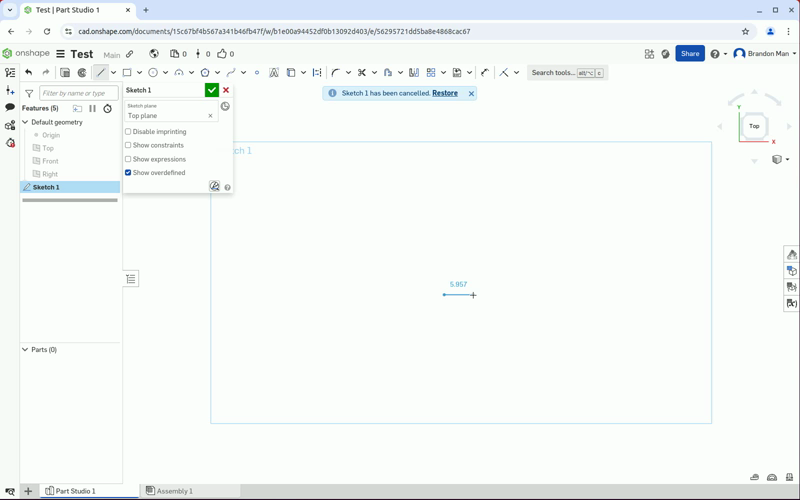
click(473, 294)
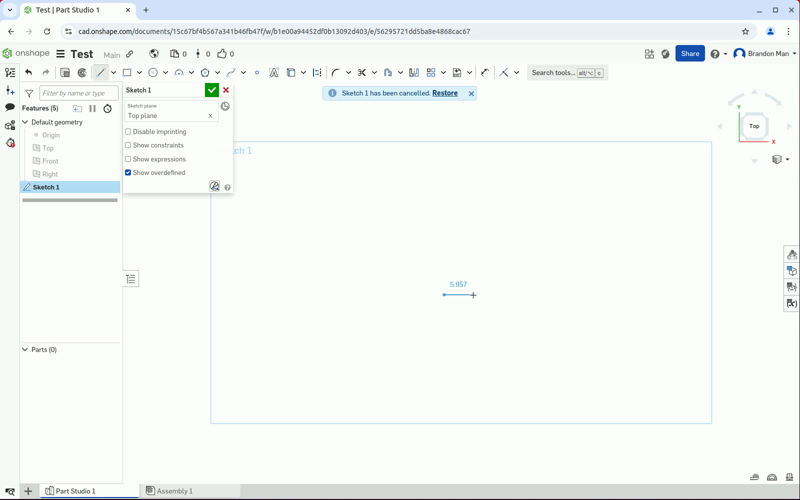
key_up(shift)
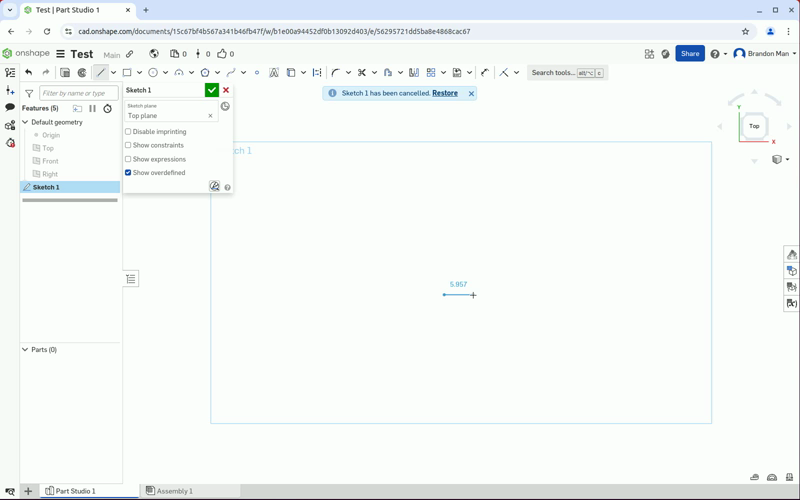
key_down(shift)
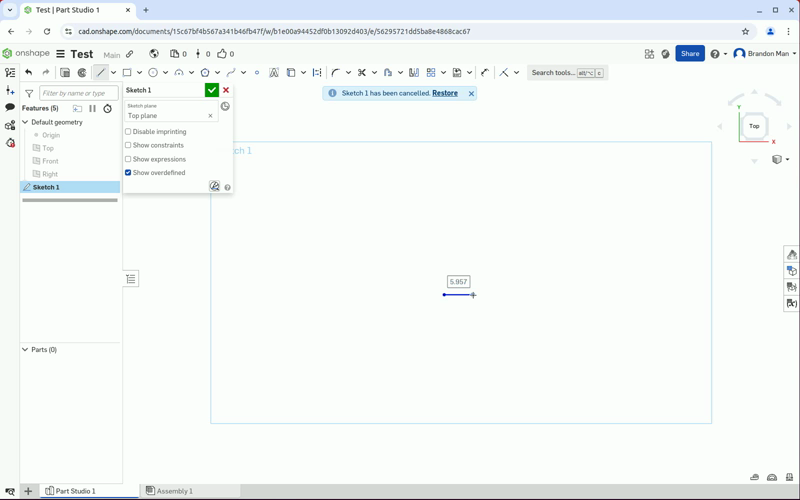
mouse_move(503, 294)
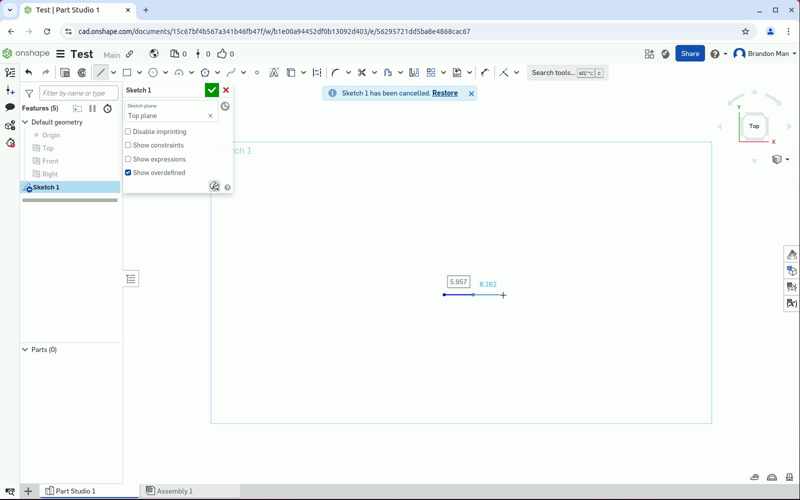
mouse_move(473, 265)
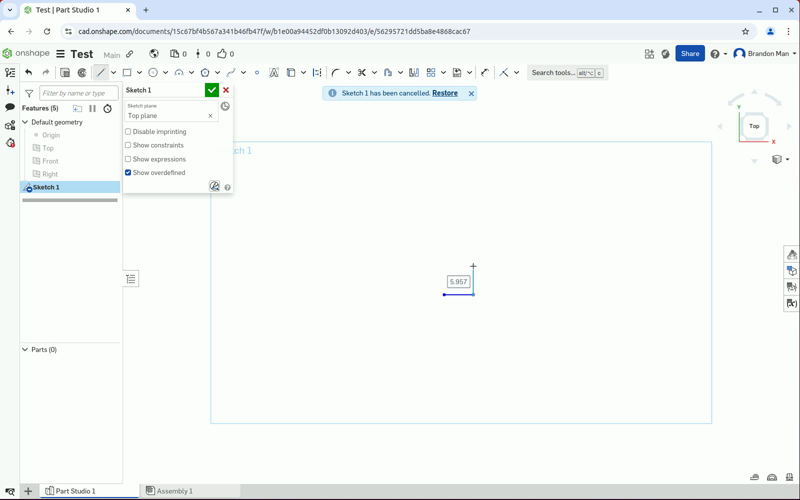
click(473, 265)
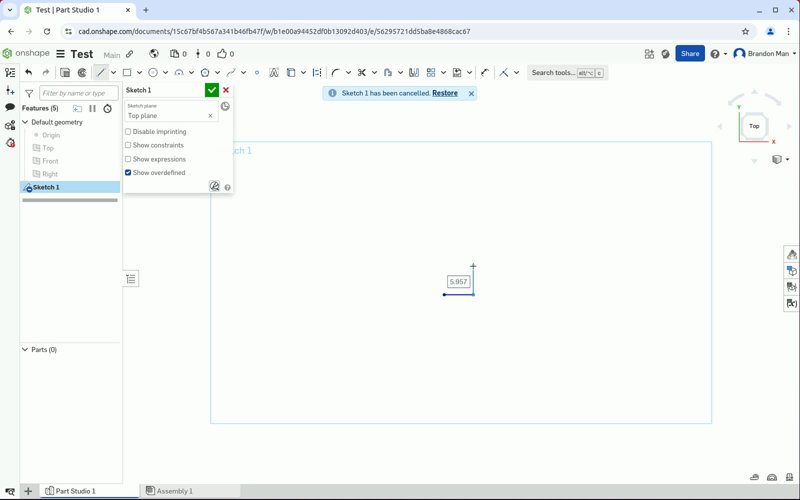
key_up(shift)
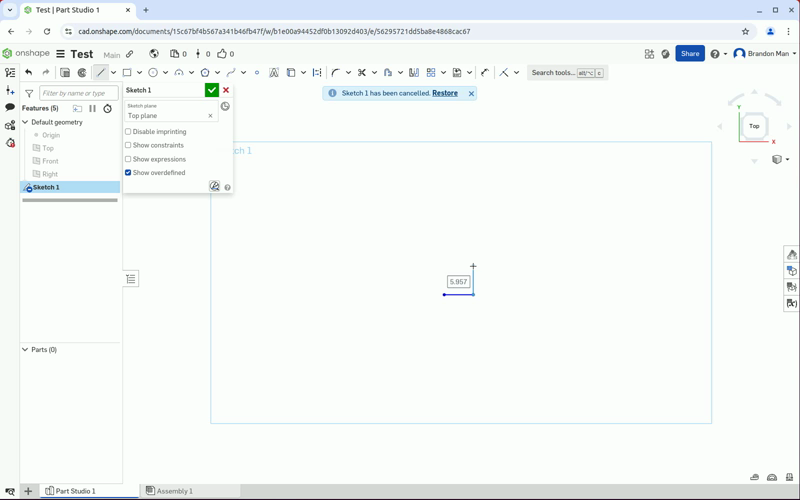
key_down(shift)
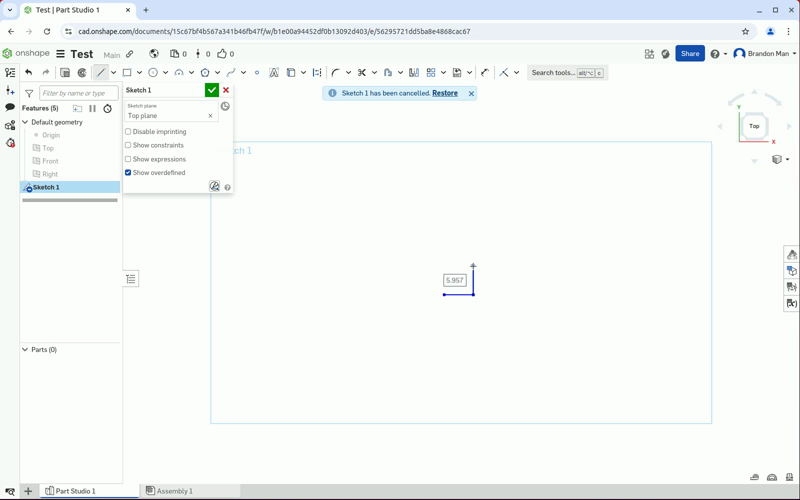
mouse_move(503, 265)
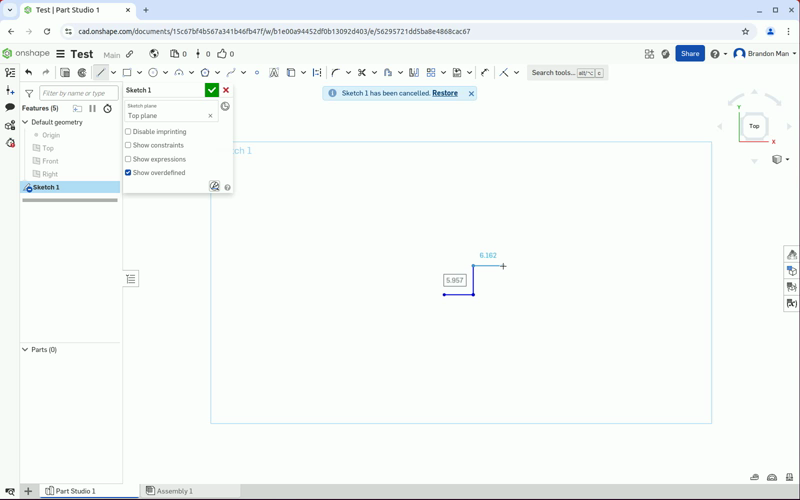
mouse_move(444, 265)
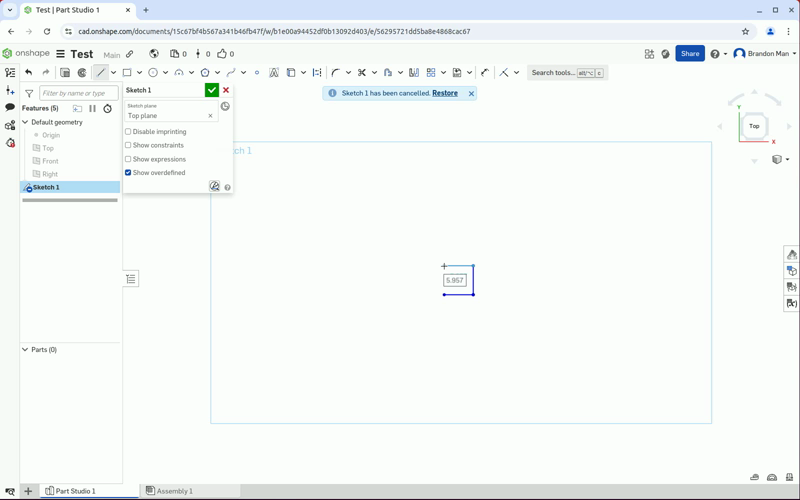
click(444, 265)
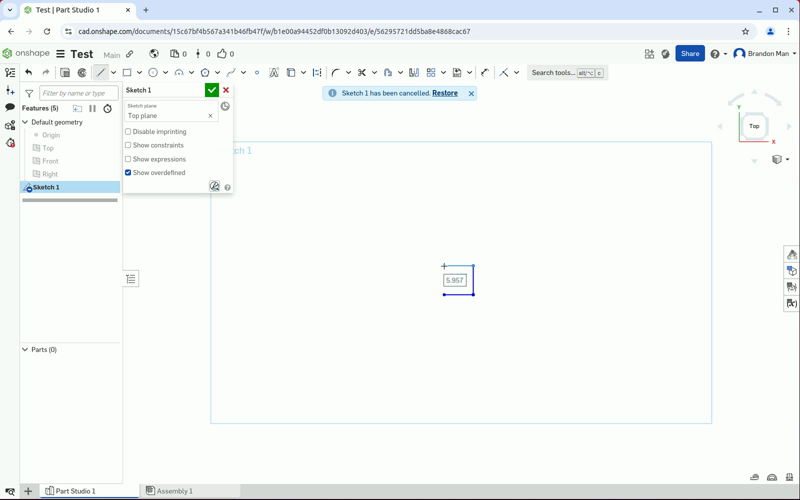
key_up(shift)
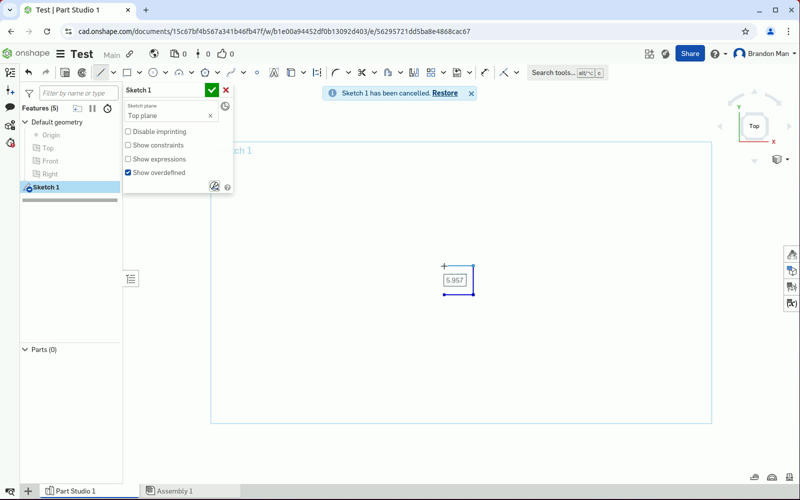
mouse_move(474, 265)
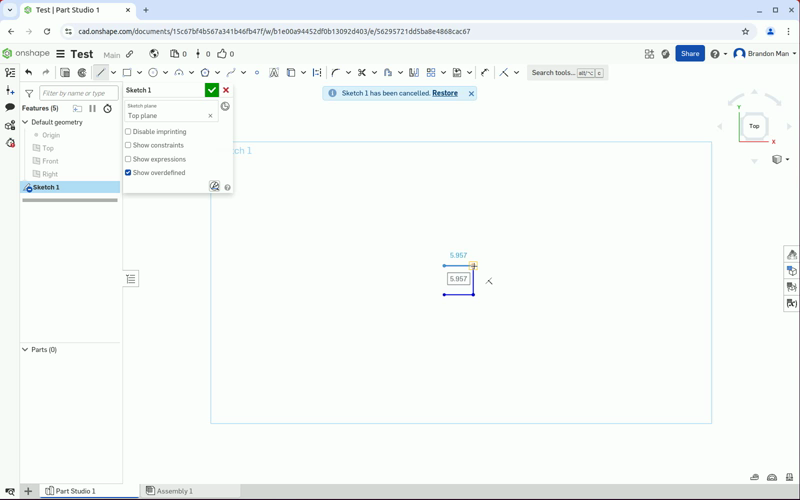
key_down(shift)
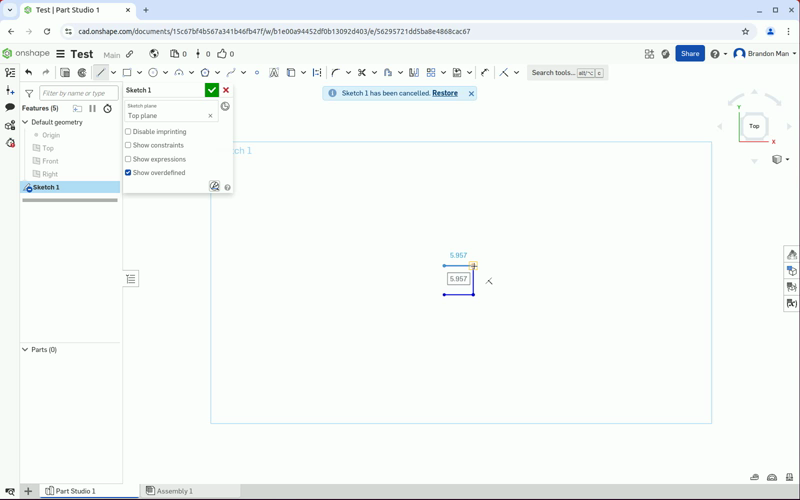
mouse_move(444, 294)
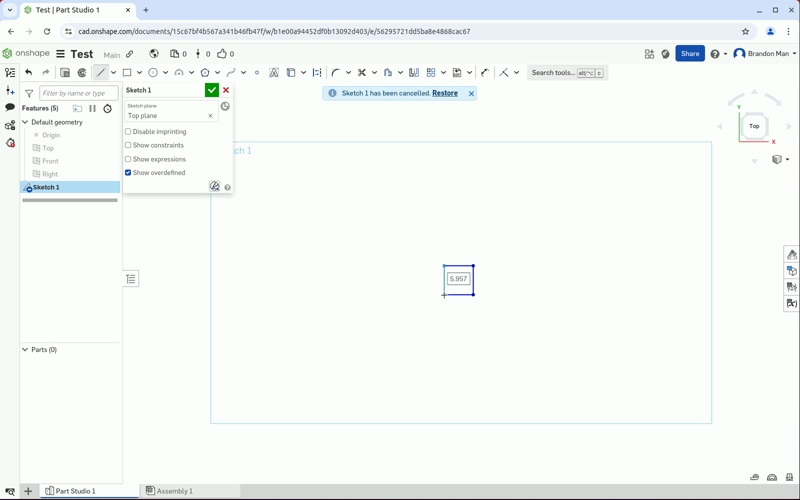
key_up(shift)
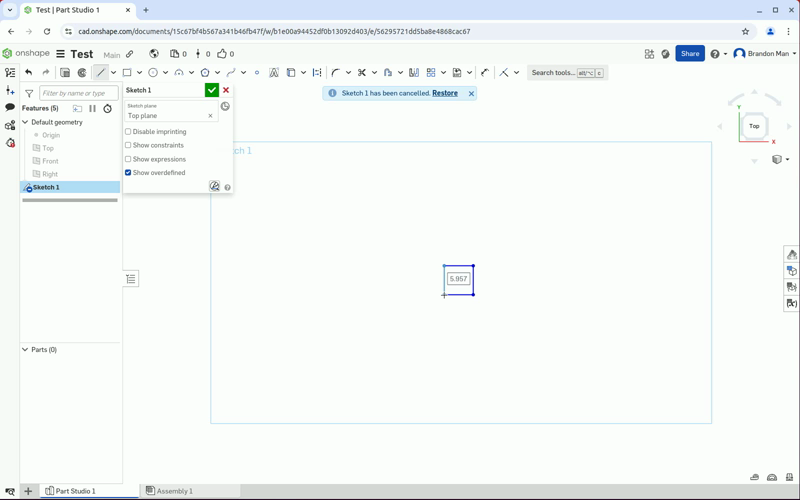
click(444, 294)
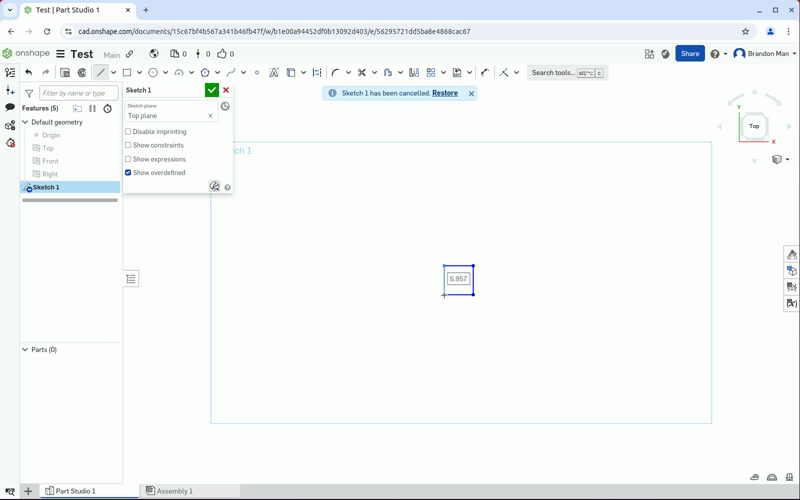
key(esc)
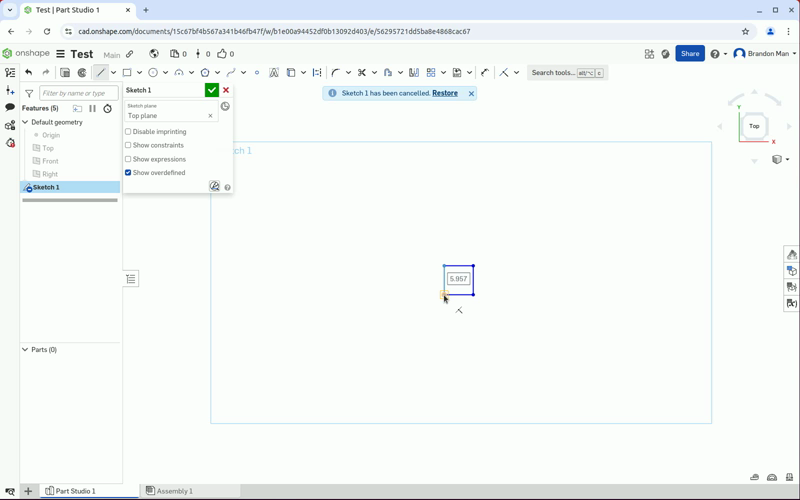
mouse_move(471, 285)
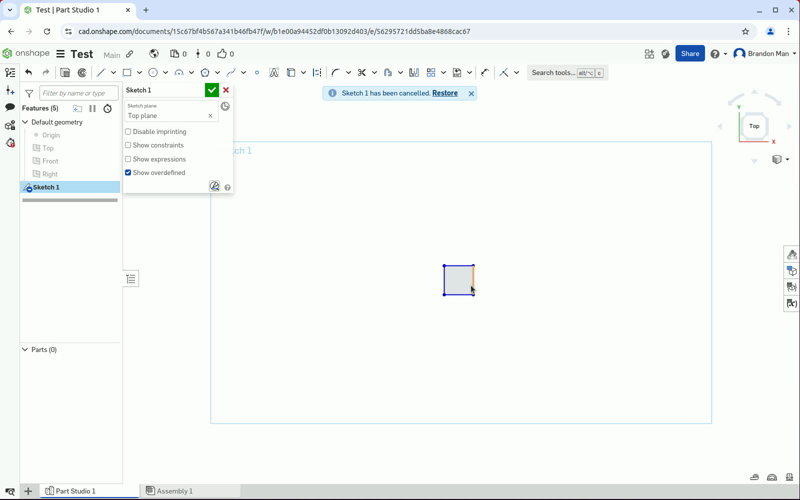
scroll(6)
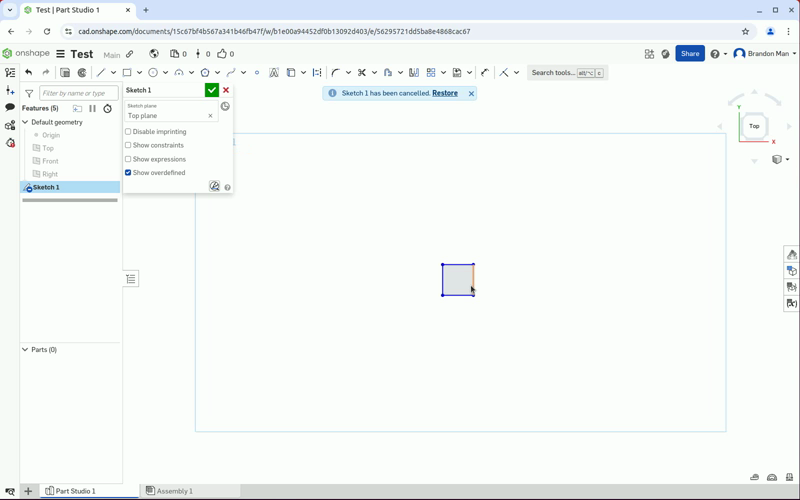
scroll(6)
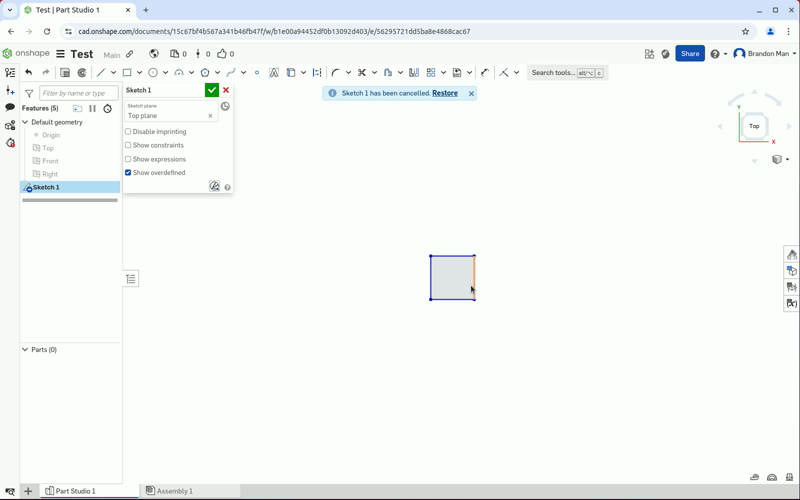
scroll(6)
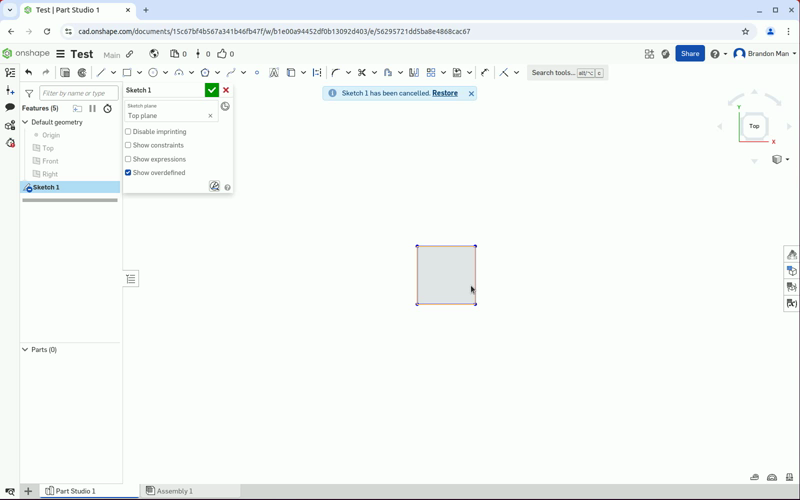
scroll(6)
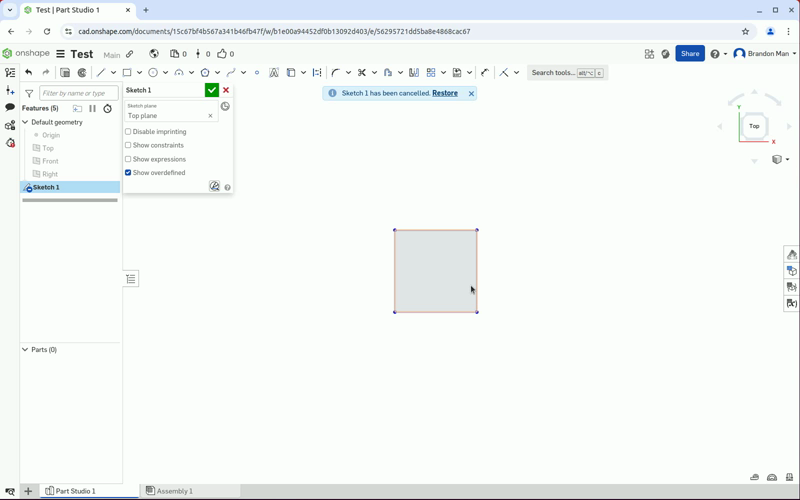
scroll(6)
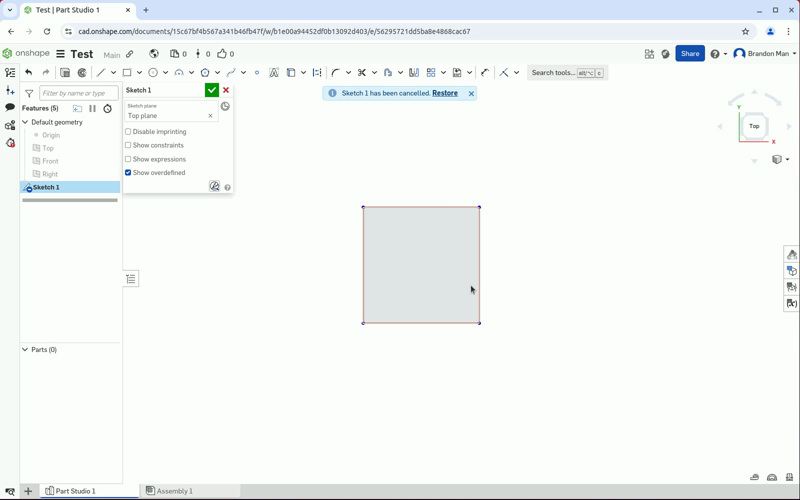
scroll(6)
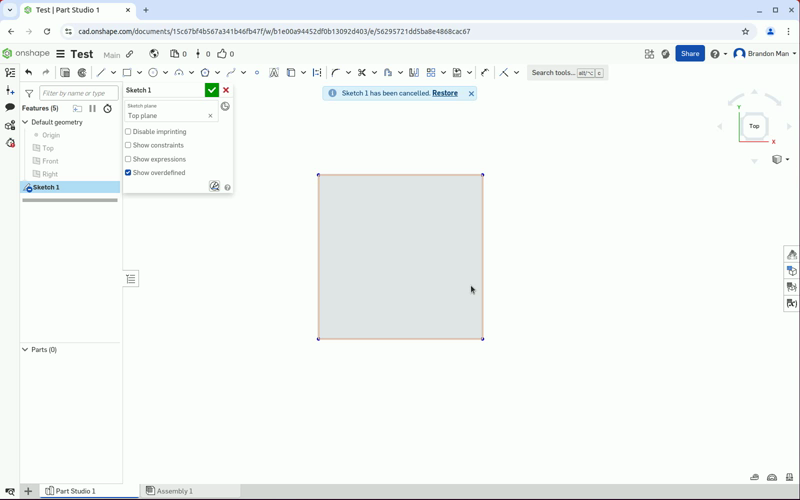
scroll(6)
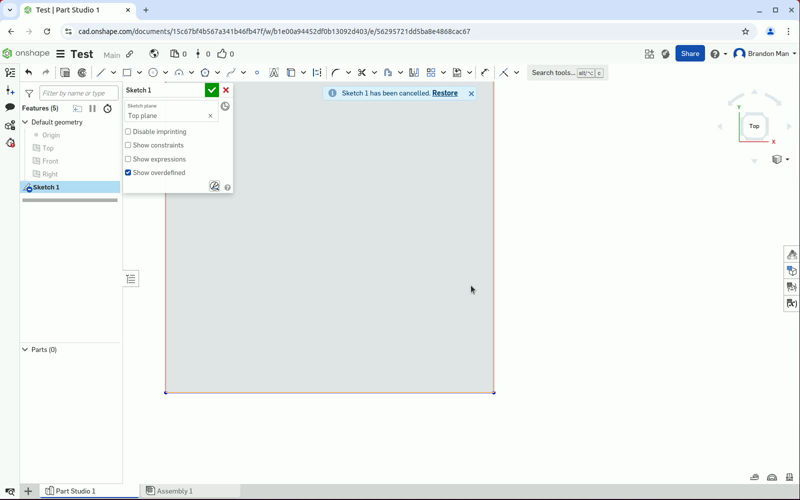
click(471, 285)
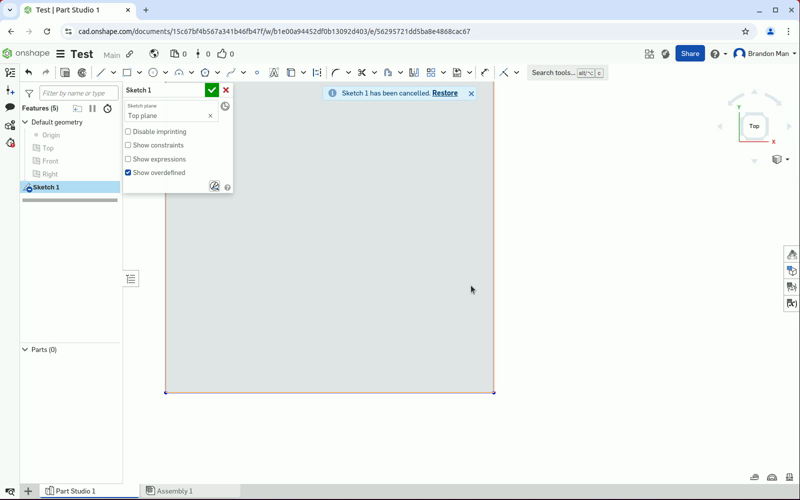
scroll(-6)
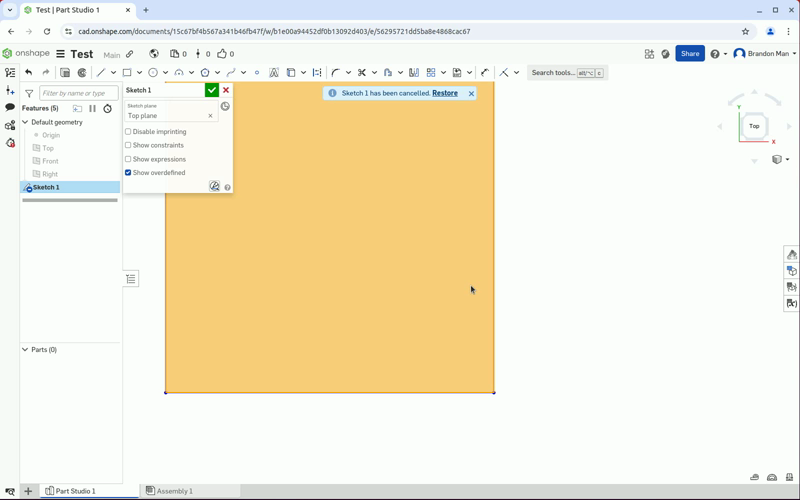
scroll(-6)
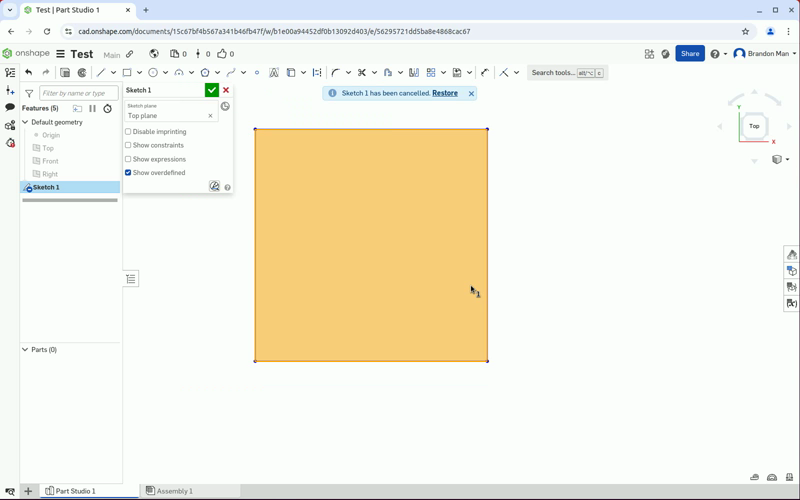
scroll(-6)
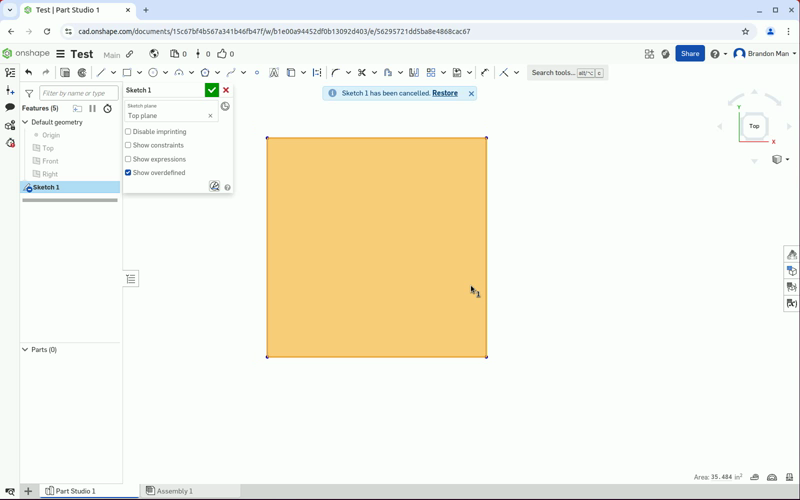
scroll(-6)
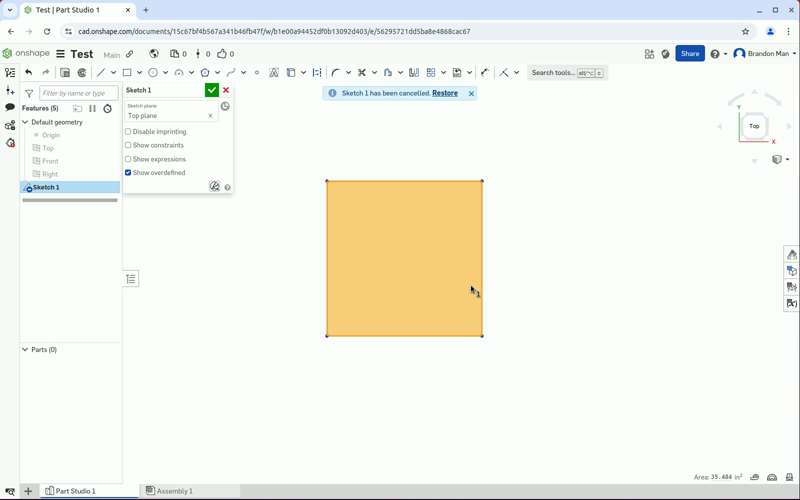
scroll(-6)
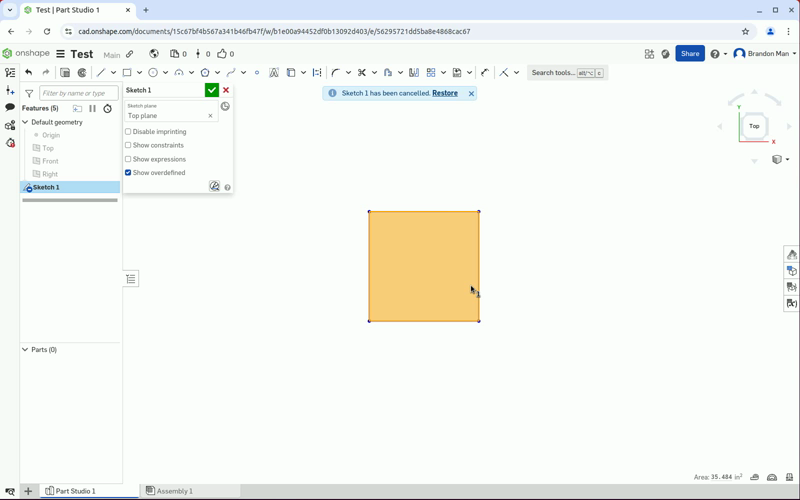
scroll(-6)
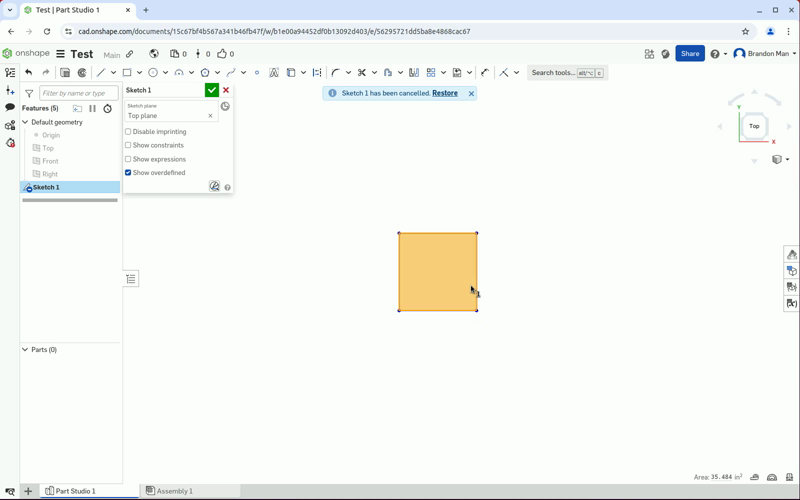
scroll(-6)
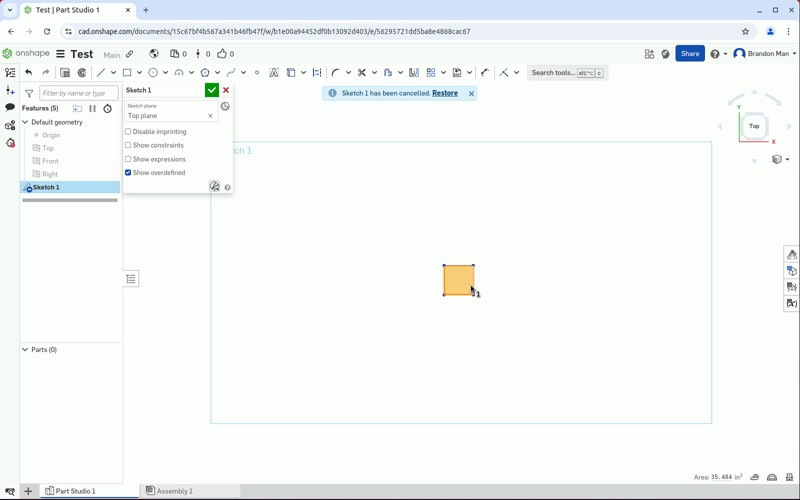
mouse_move(73, 352)
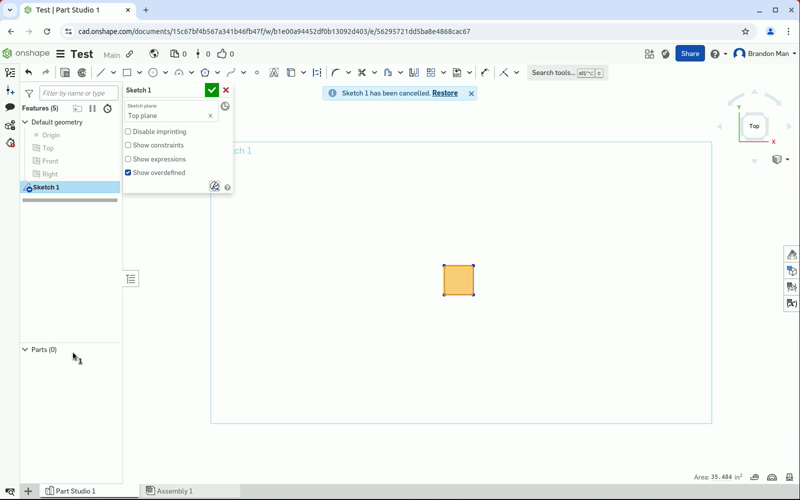
key(shift+y)
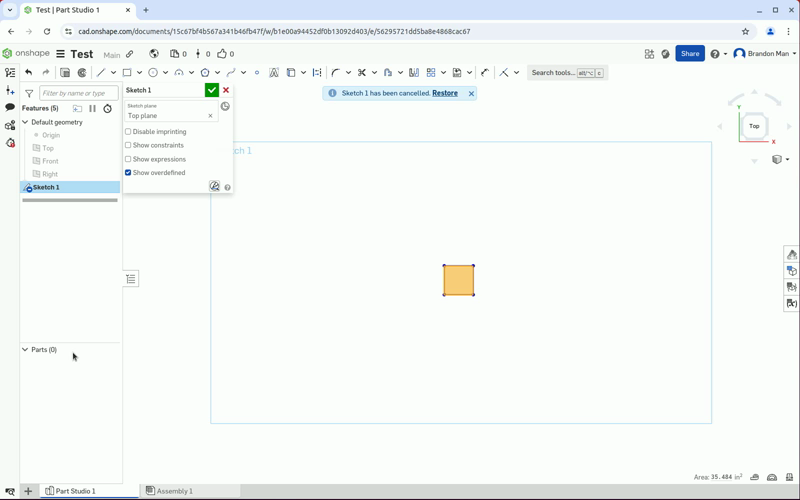
key(shift+e)
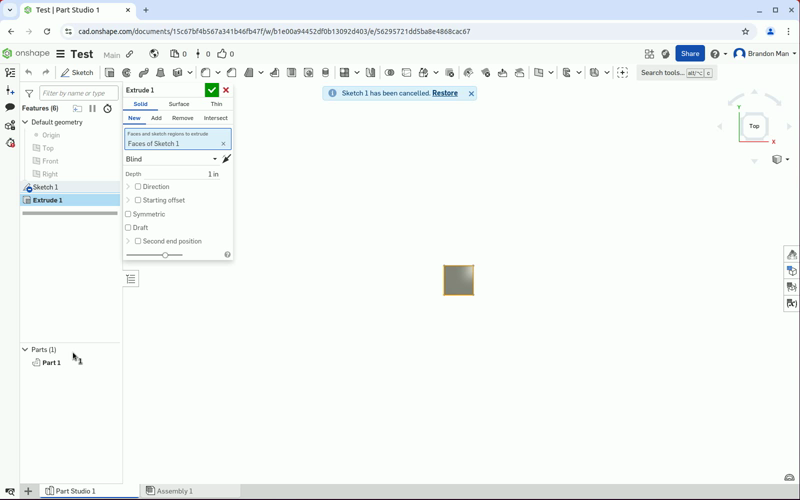
mouse_move(143, 106)
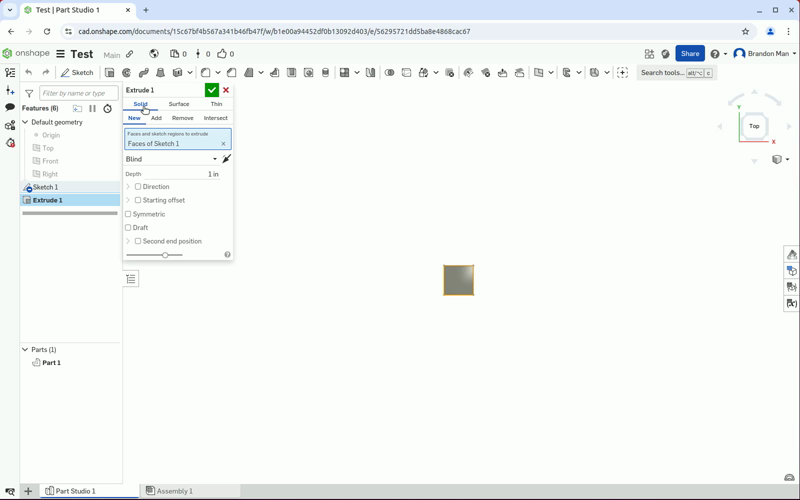
click(143, 106)
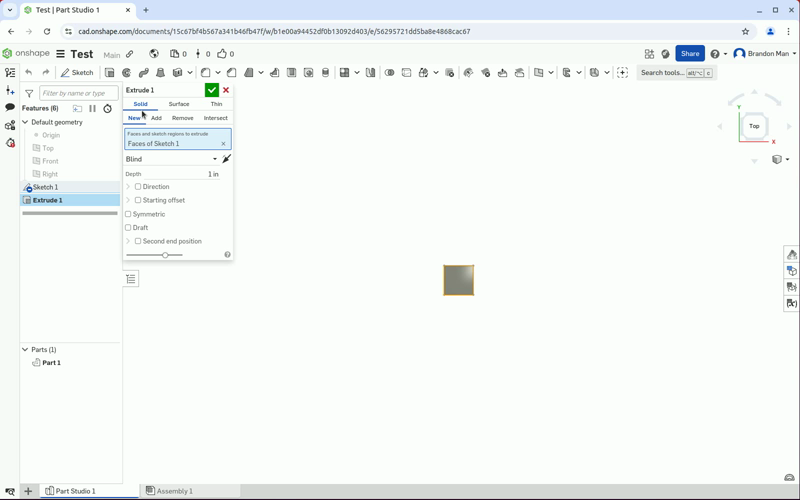
mouse_move(137, 120)
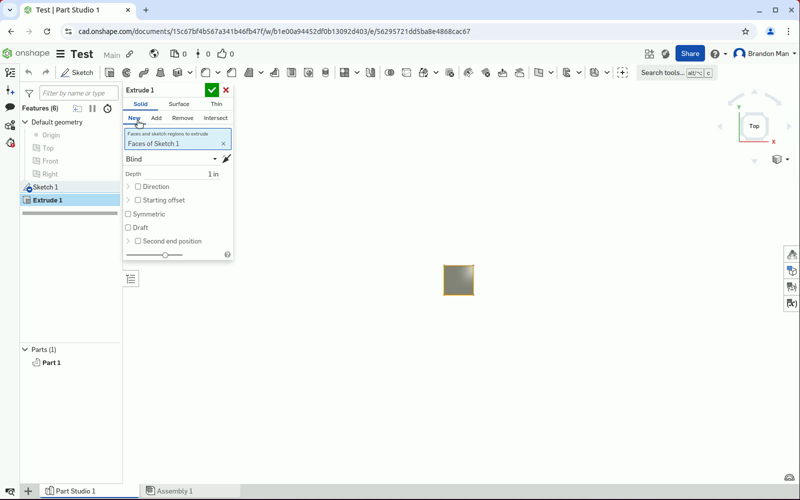
click(137, 120)
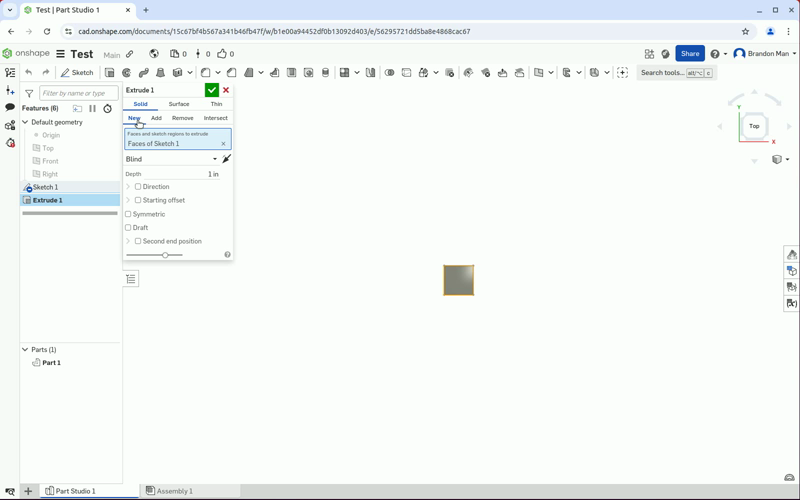
key(tab, 4)
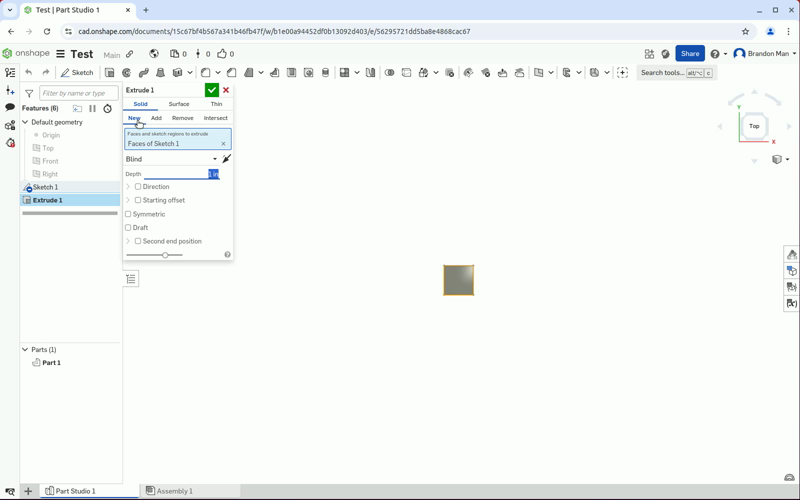
text(1.685)
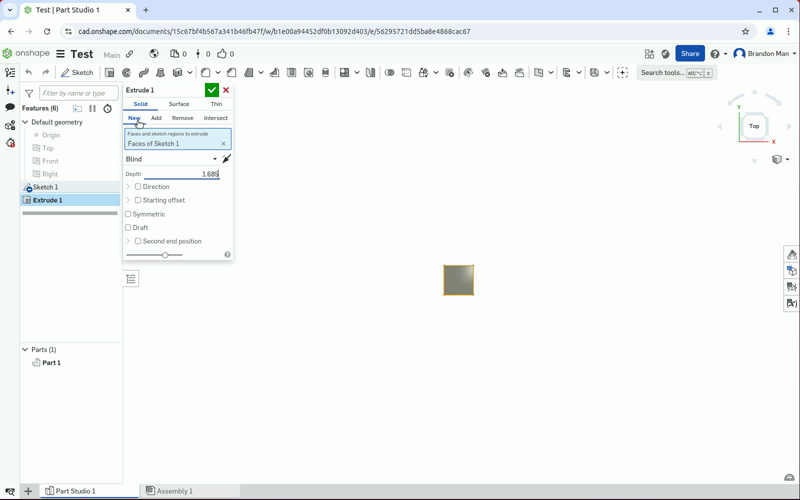
key(enter)
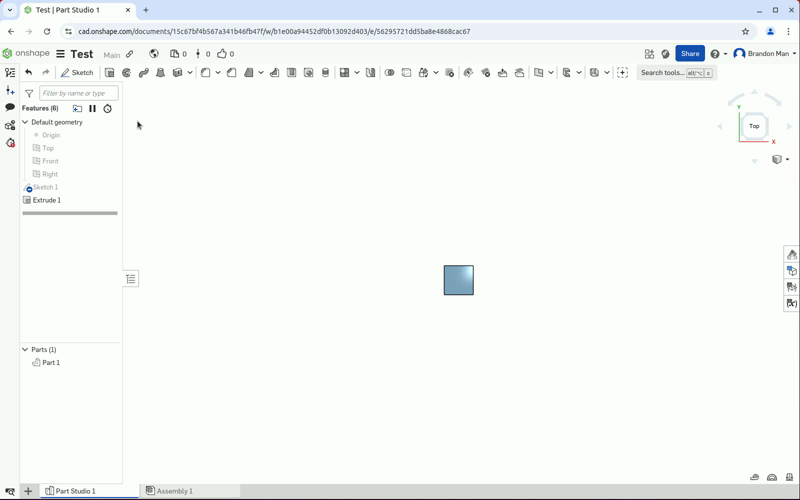
key(shift+h)
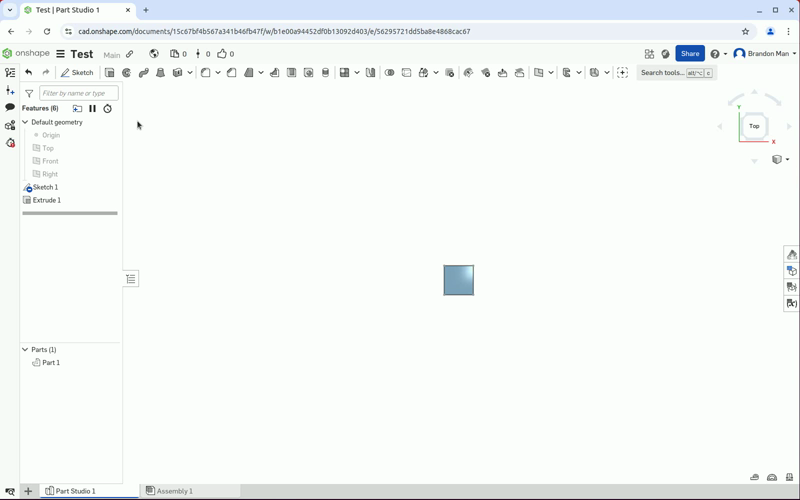
key(shift+h)
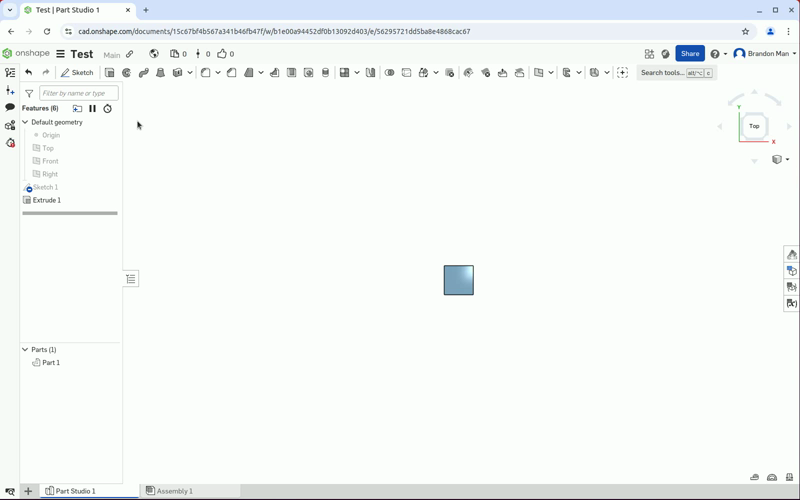
mouse_move(73, 189)
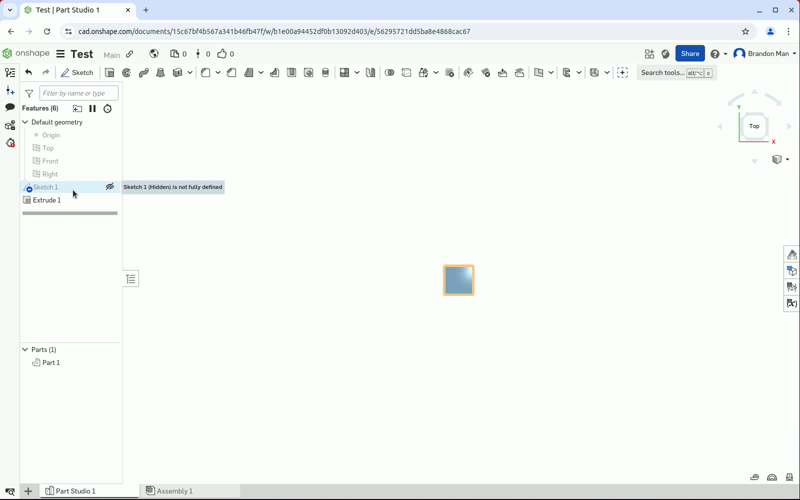
click(73, 189)
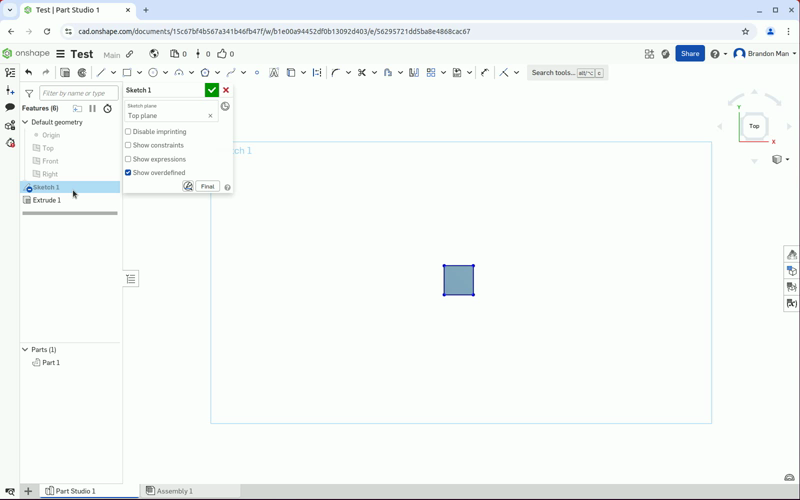
mouse_move(229, 92)
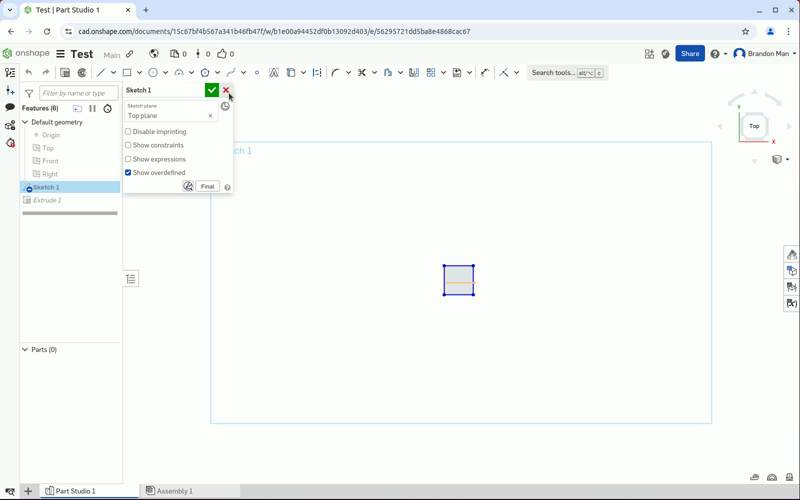
click(229, 92)
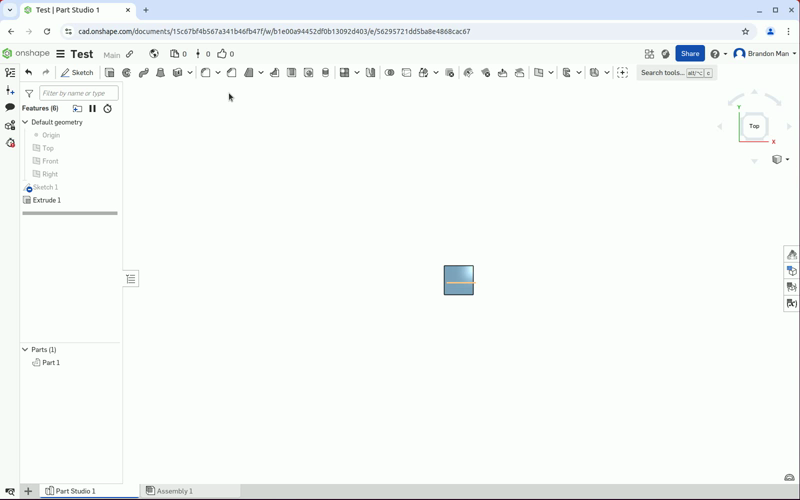
mouse_move(541, 75)
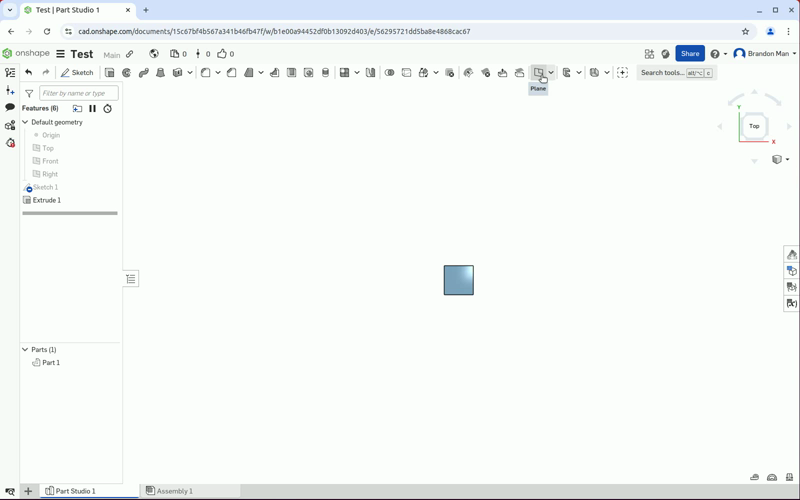
click(541, 75)
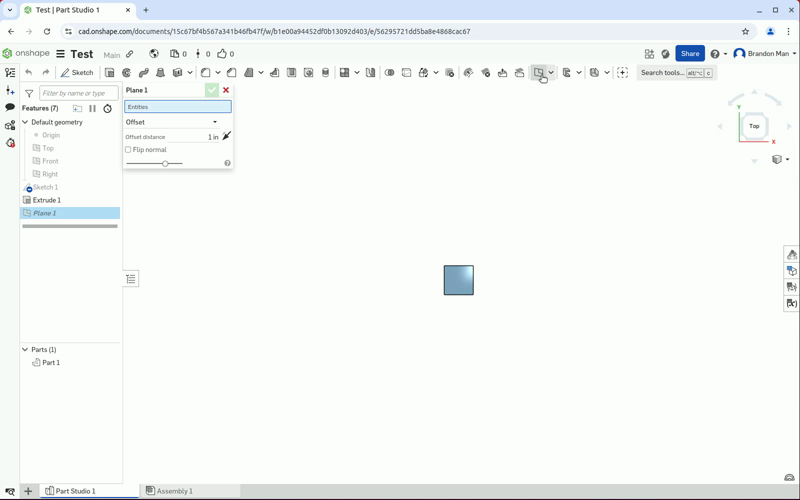
mouse_move(73, 150)
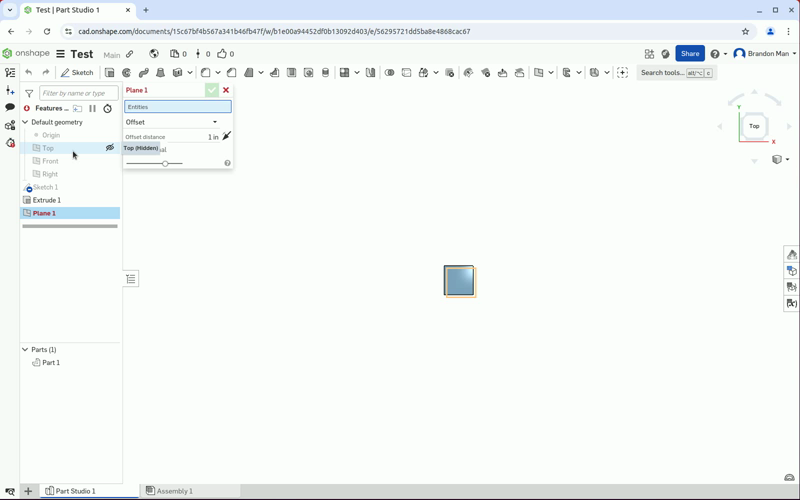
click(73, 150)
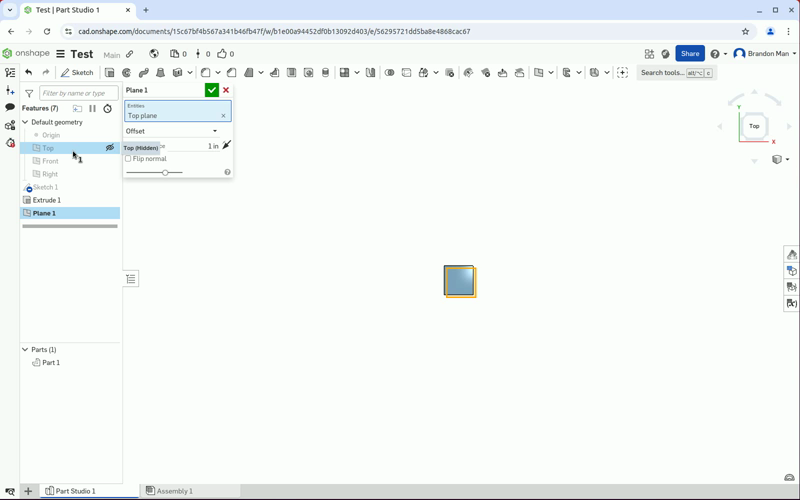
key(tab, 2)
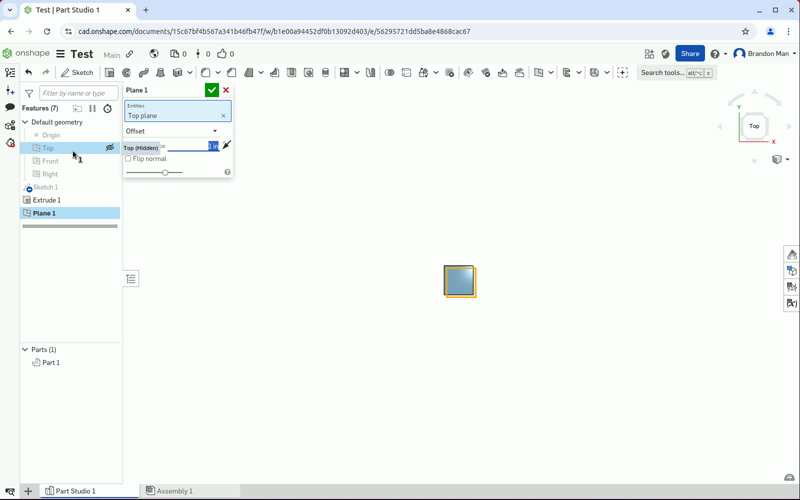
text(1.695)
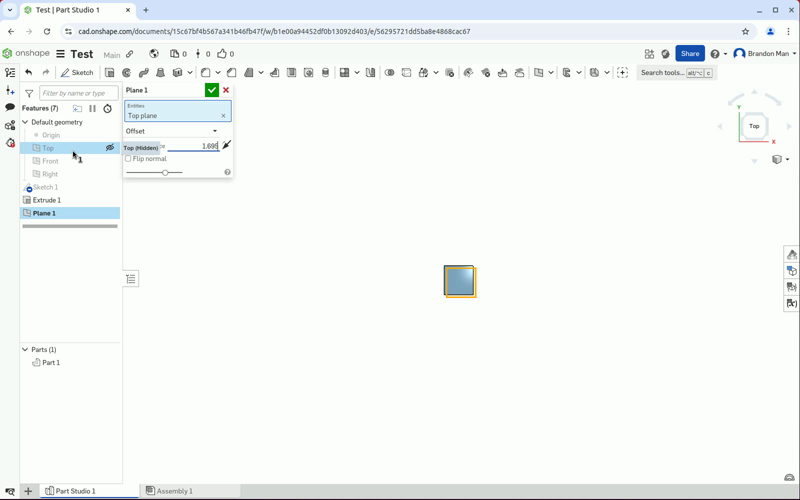
key(enter, 2)
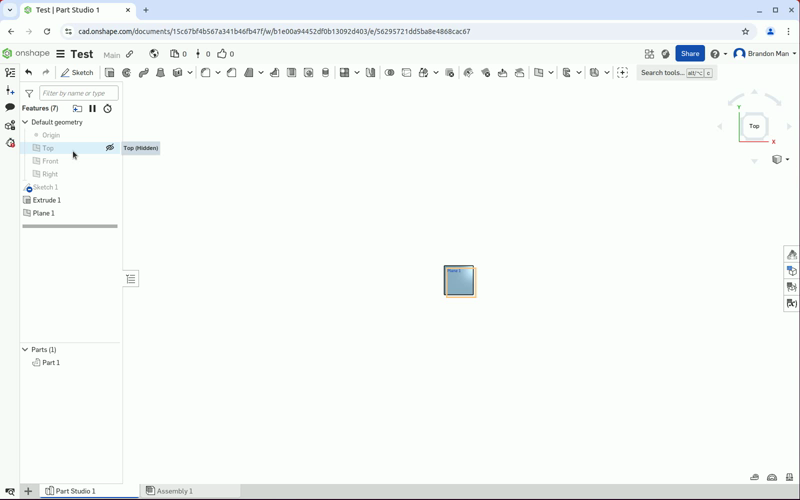
key(shift+s)
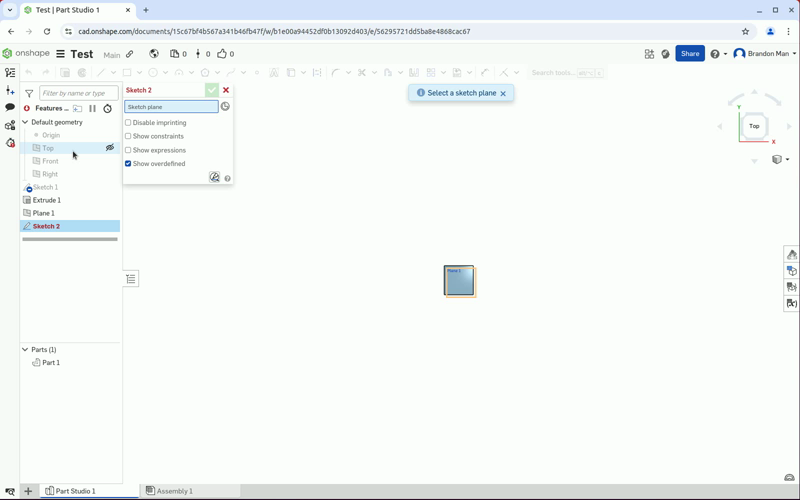
mouse_move(73, 215)
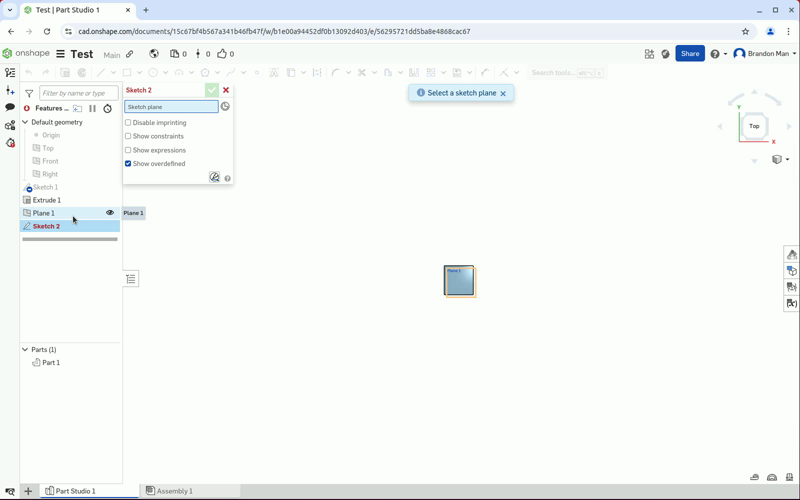
click(73, 215)
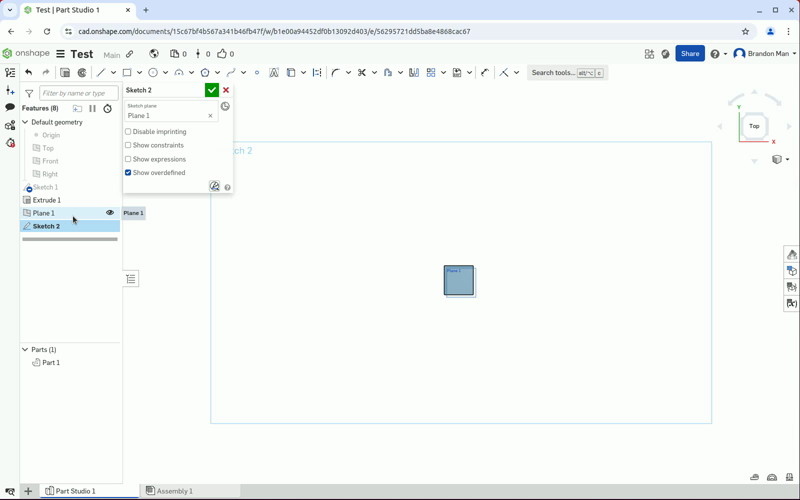
mouse_move(73, 352)
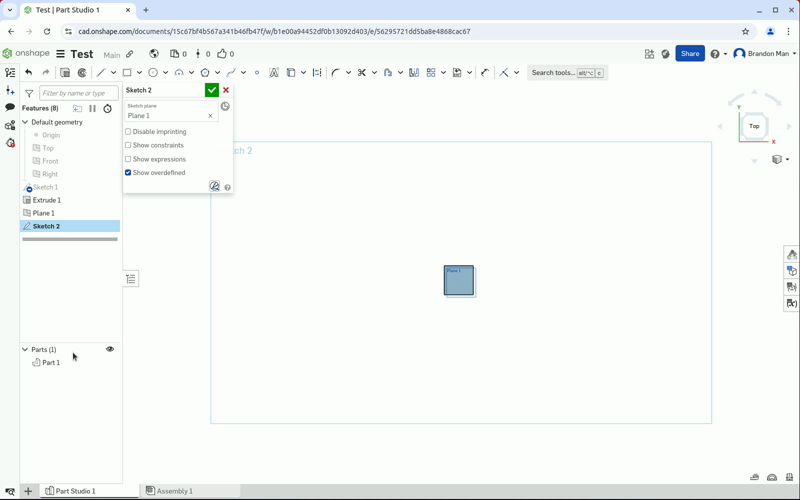
key(y)
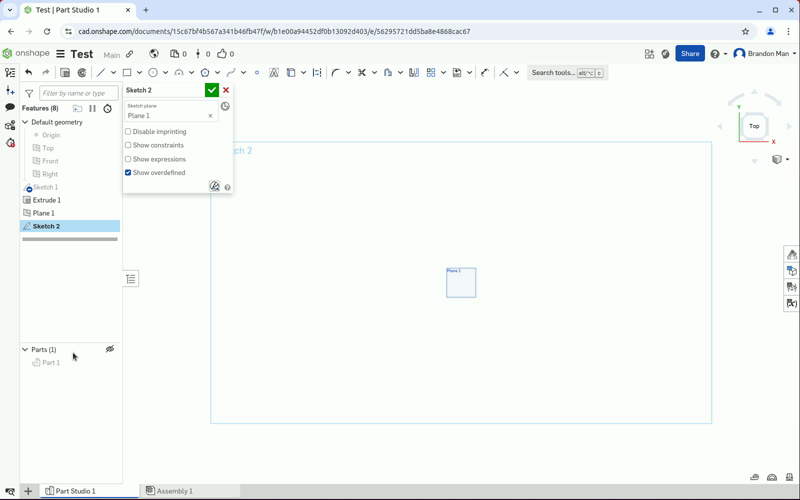
key(l)
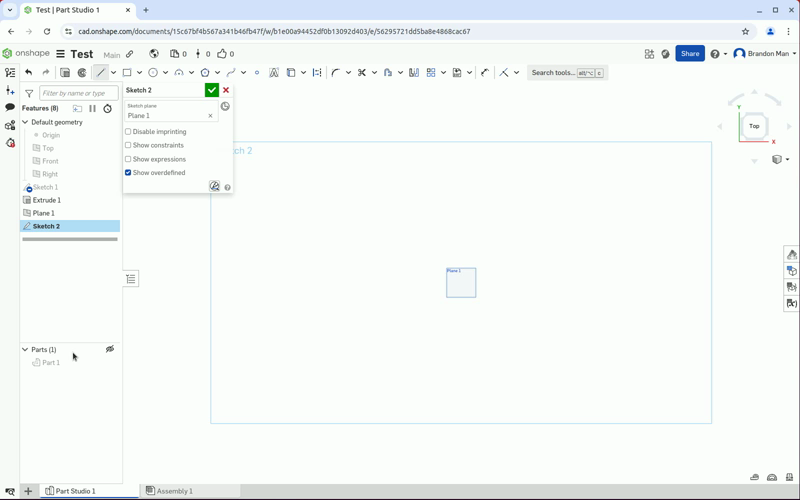
key_down(shift)
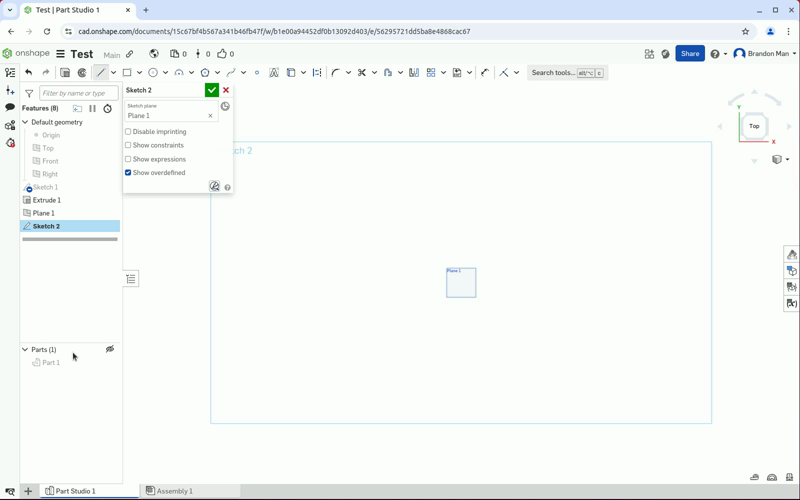
mouse_move(445, 292)
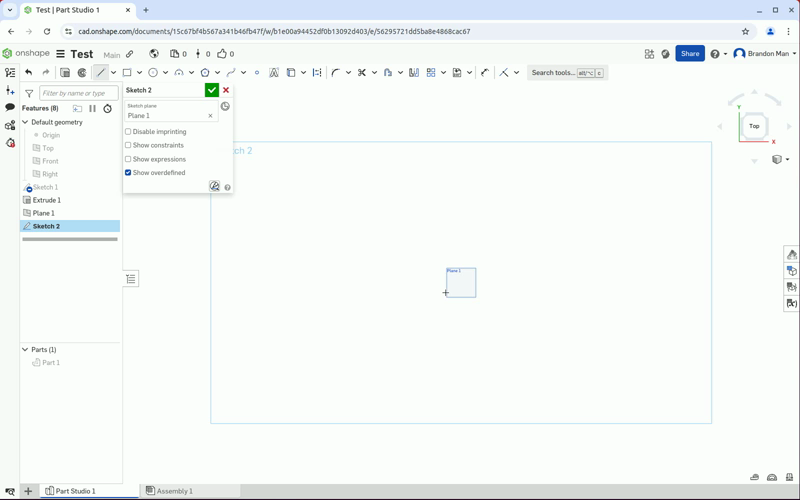
click(445, 292)
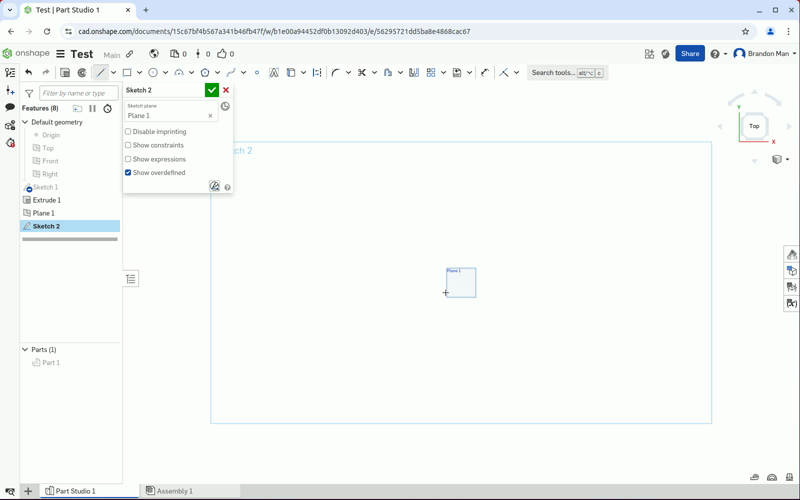
key_up(shift)
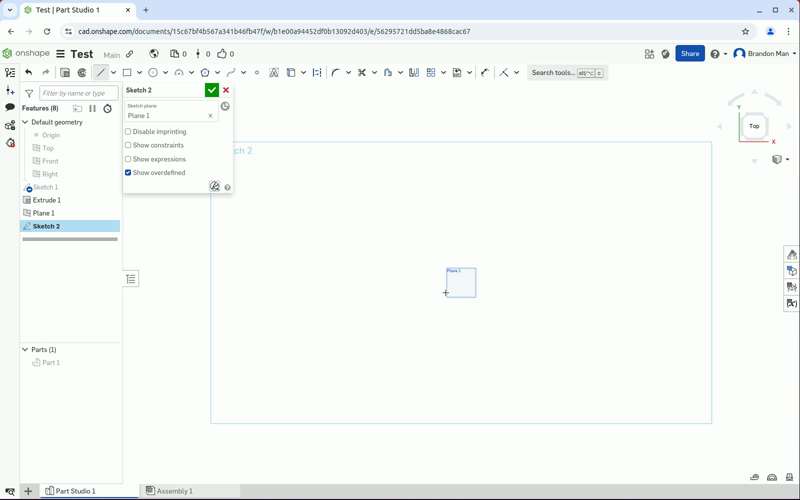
key_down(shift)
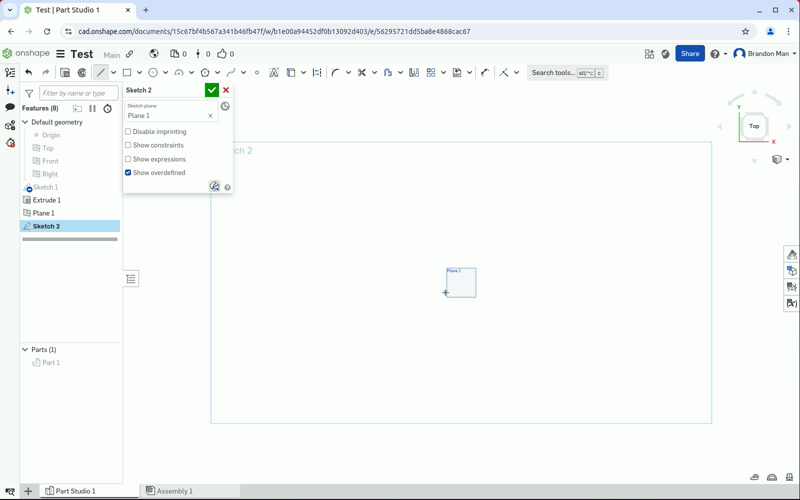
mouse_move(475, 292)
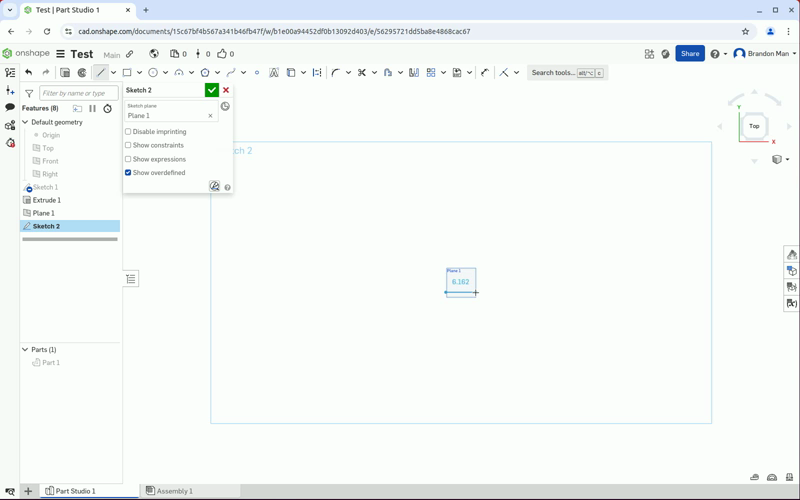
mouse_move(470, 292)
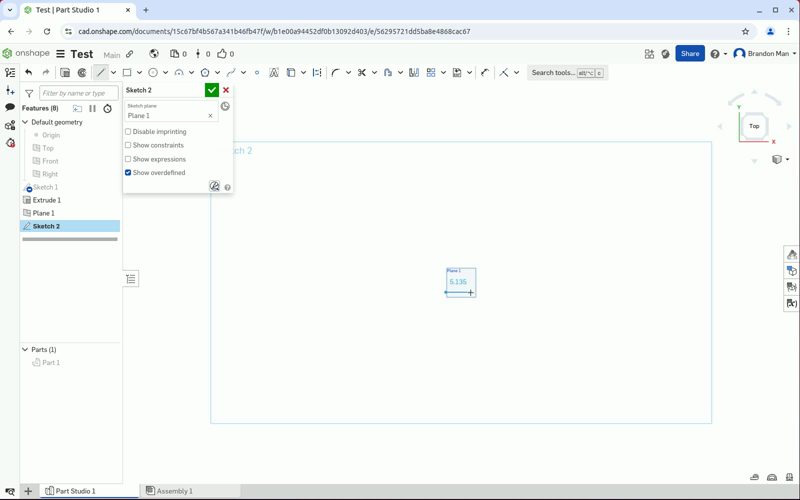
click(470, 292)
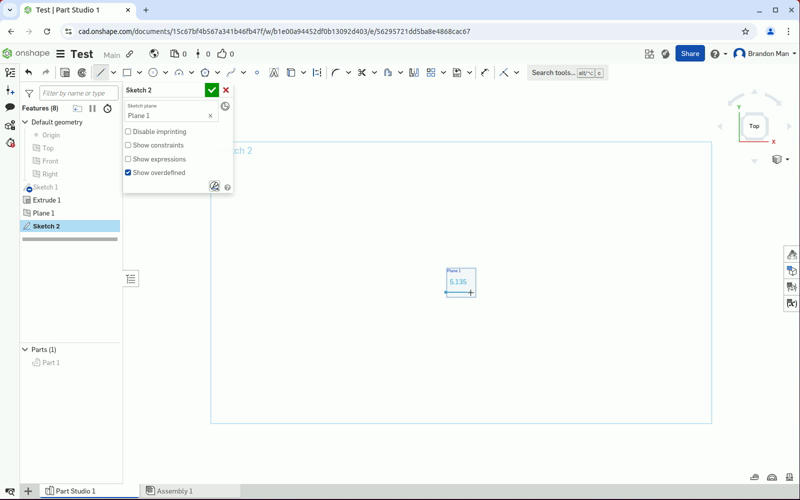
key_up(shift)
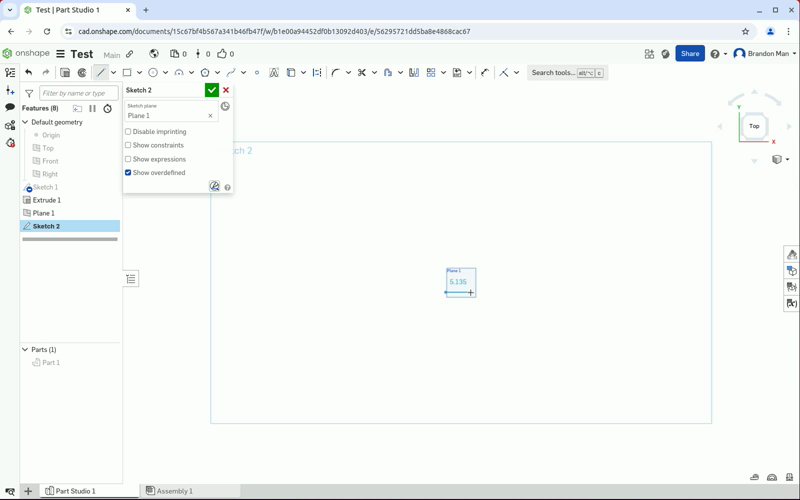
key_down(shift)
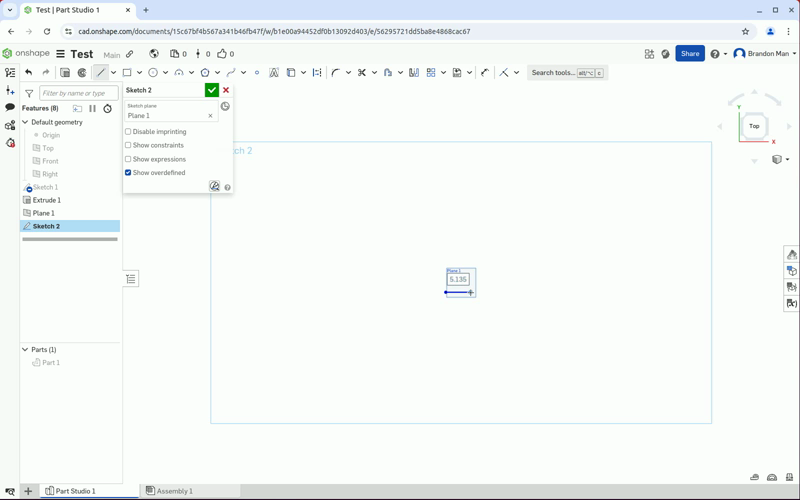
mouse_move(501, 292)
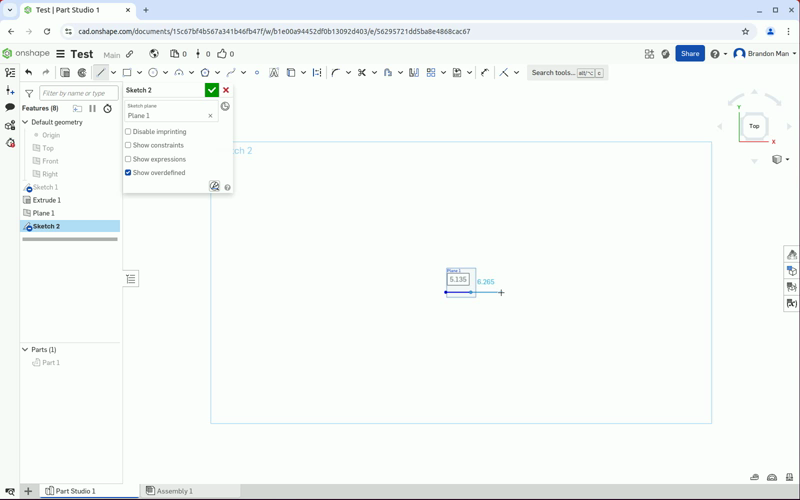
mouse_move(470, 266)
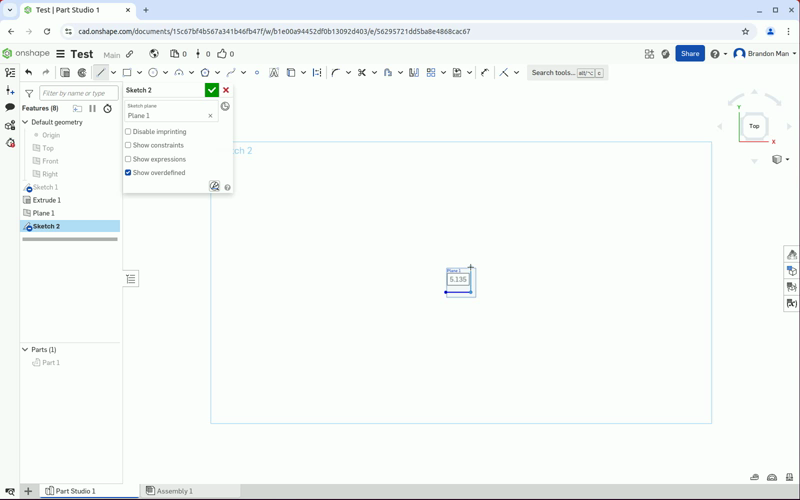
click(470, 266)
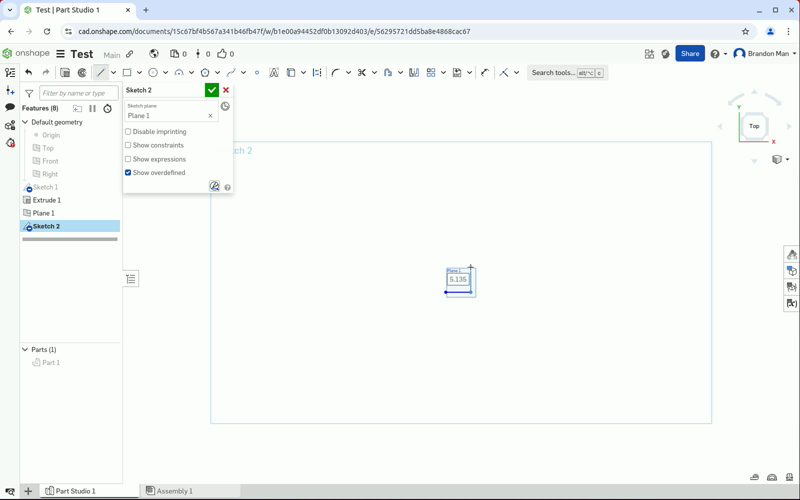
key_up(shift)
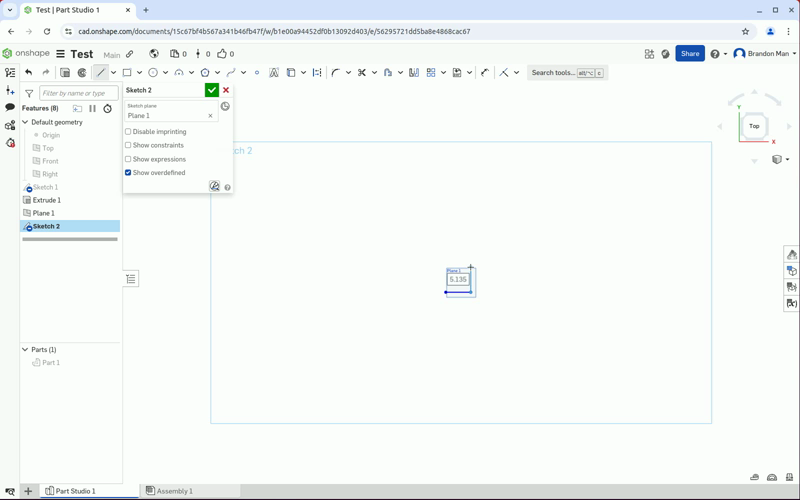
key_down(shift)
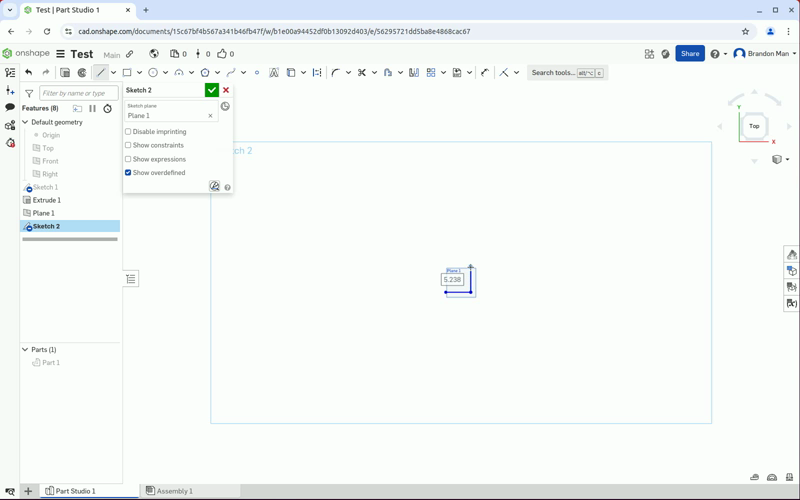
mouse_move(501, 266)
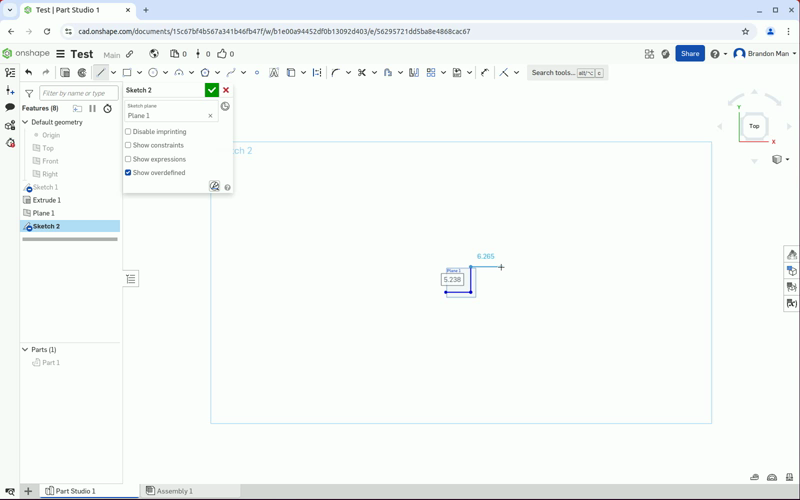
mouse_move(445, 266)
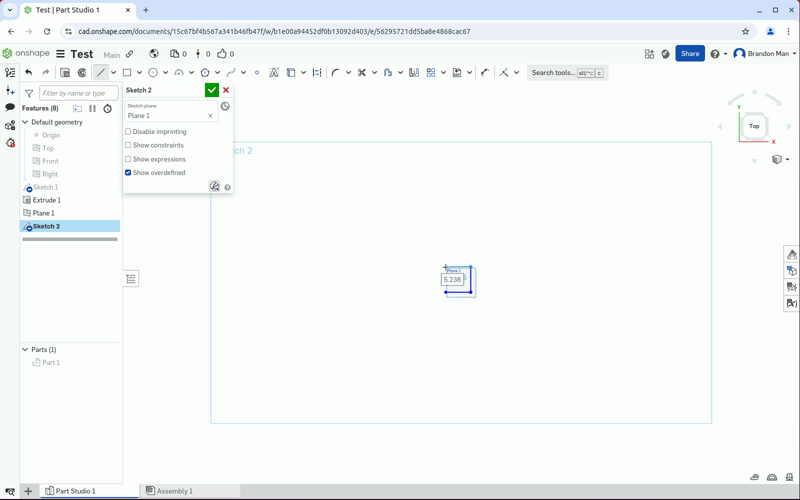
click(445, 266)
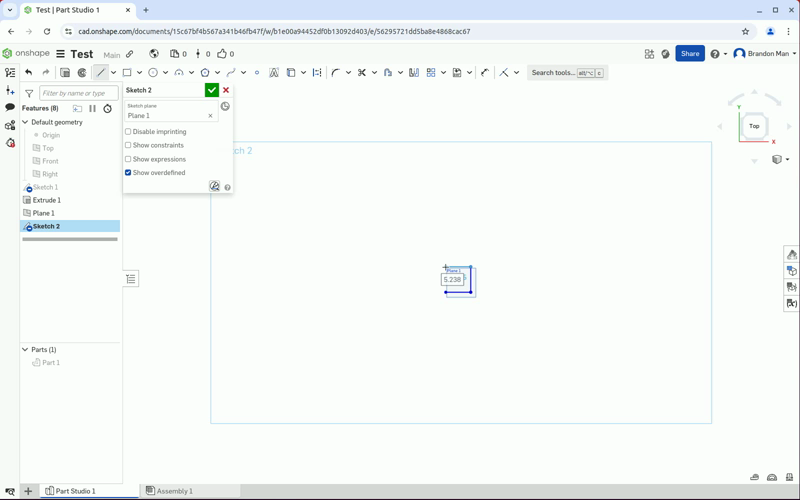
key_up(shift)
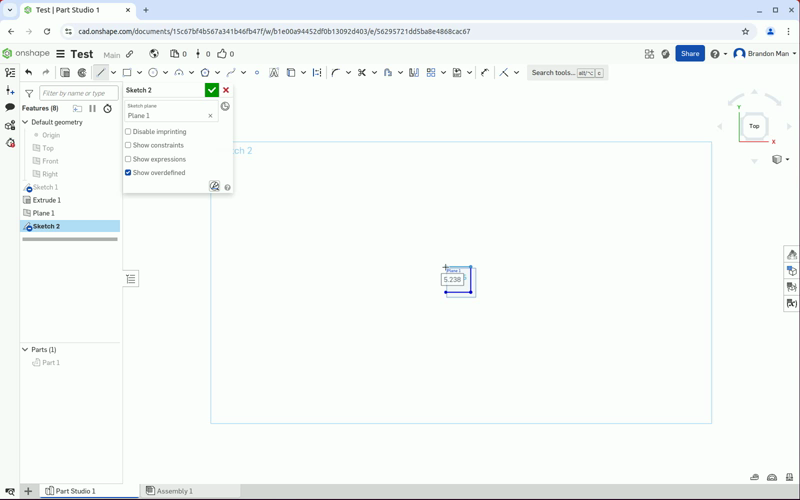
mouse_move(475, 266)
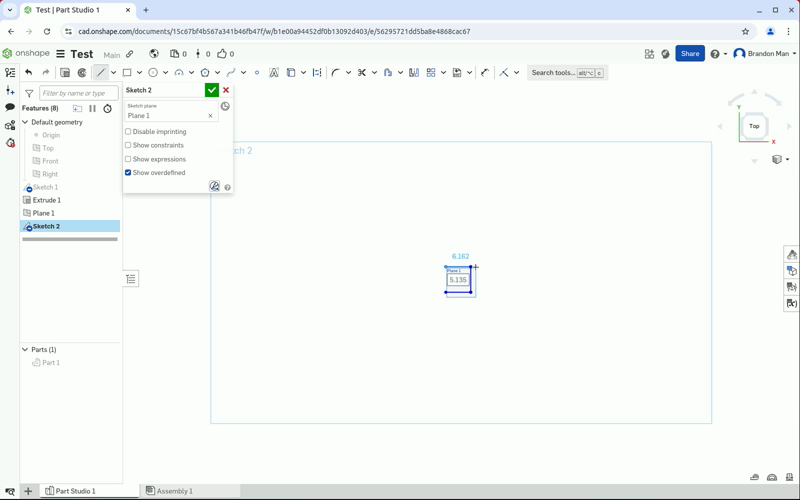
key_down(shift)
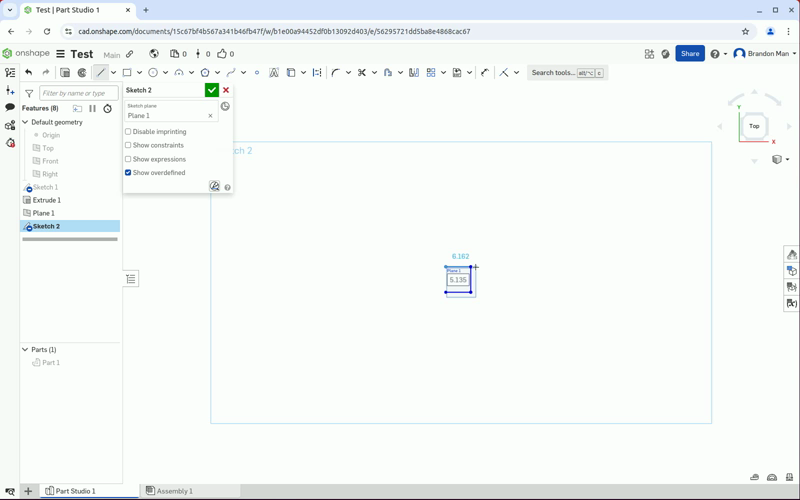
mouse_move(445, 292)
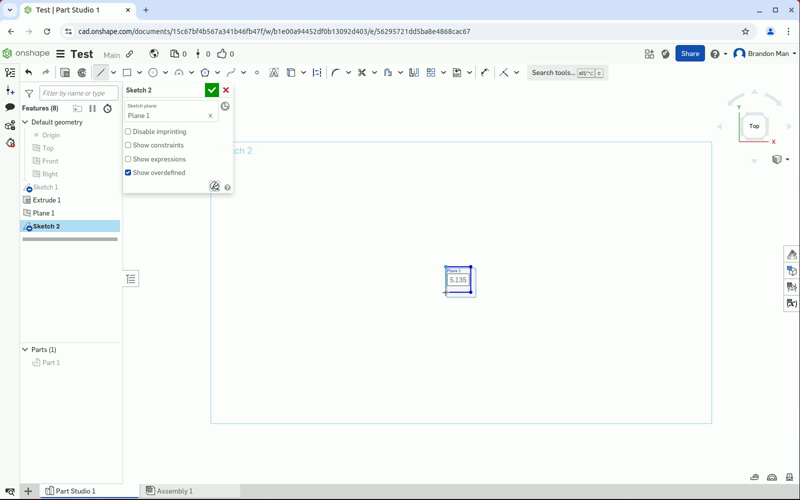
key_up(shift)
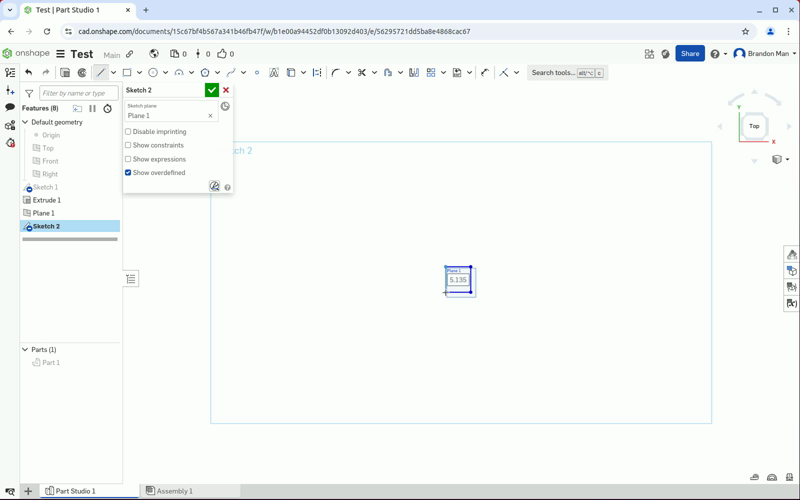
click(445, 292)
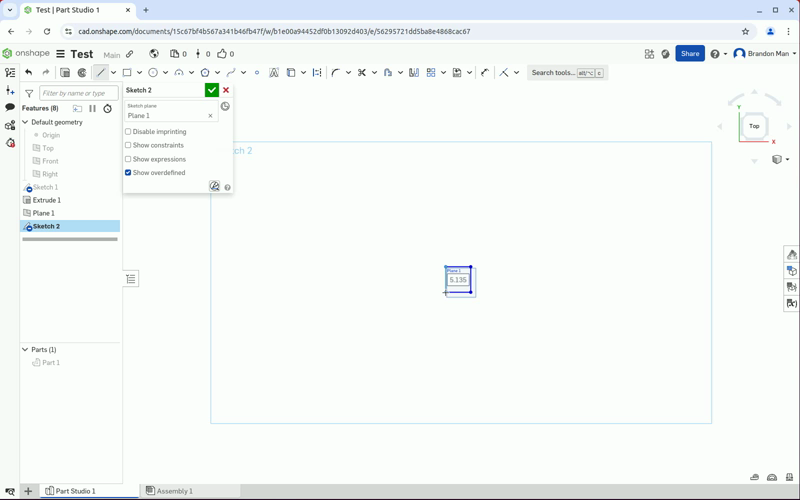
key(esc)
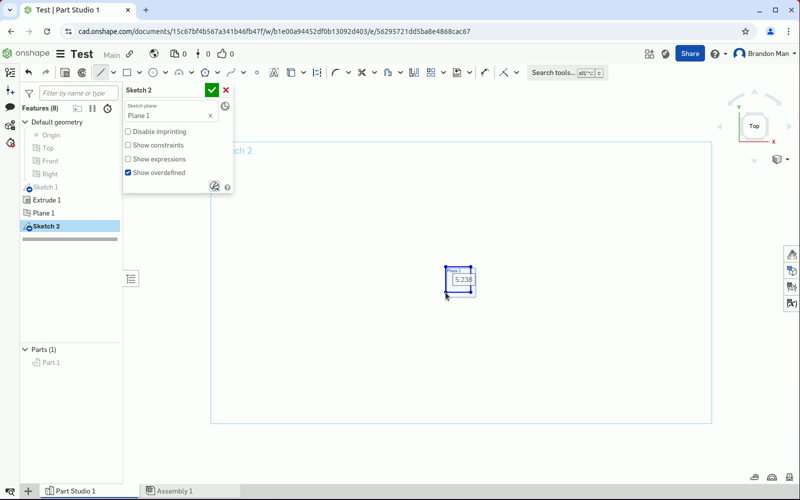
mouse_move(463, 284)
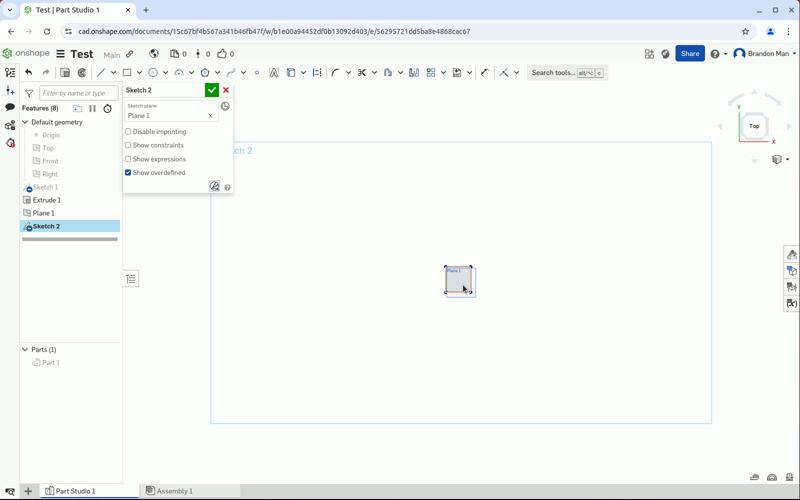
scroll(6)
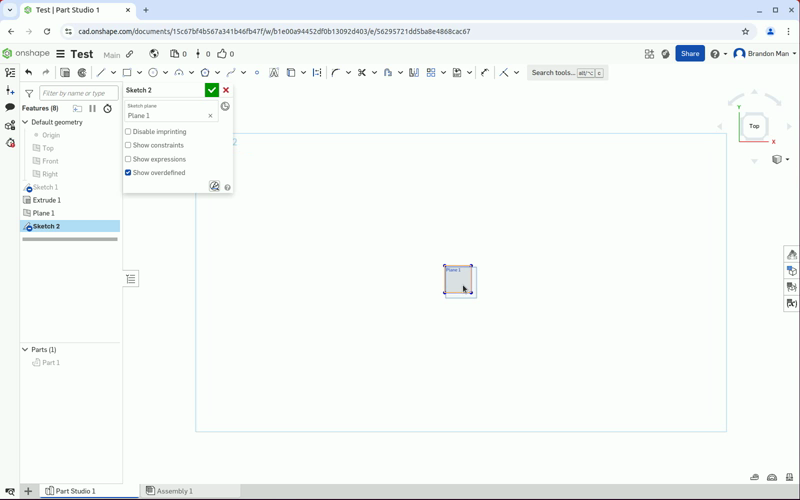
scroll(6)
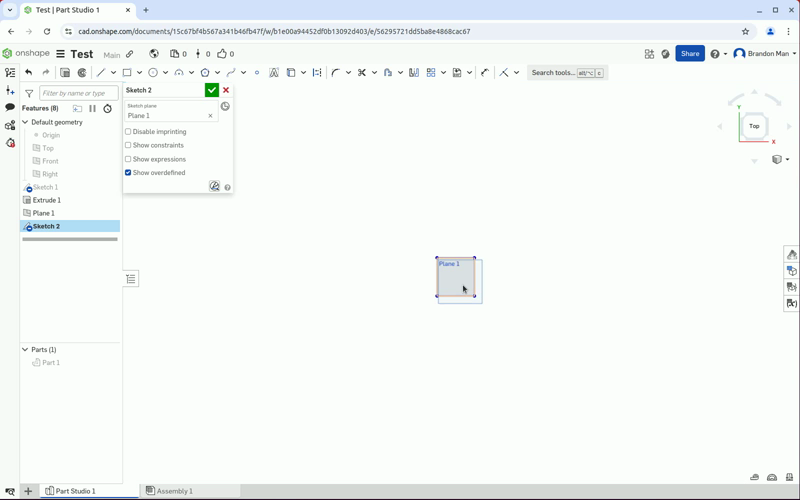
scroll(6)
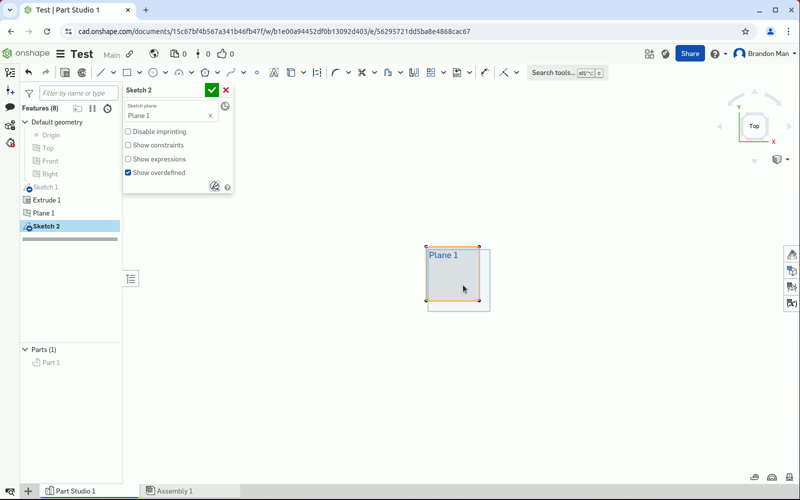
scroll(6)
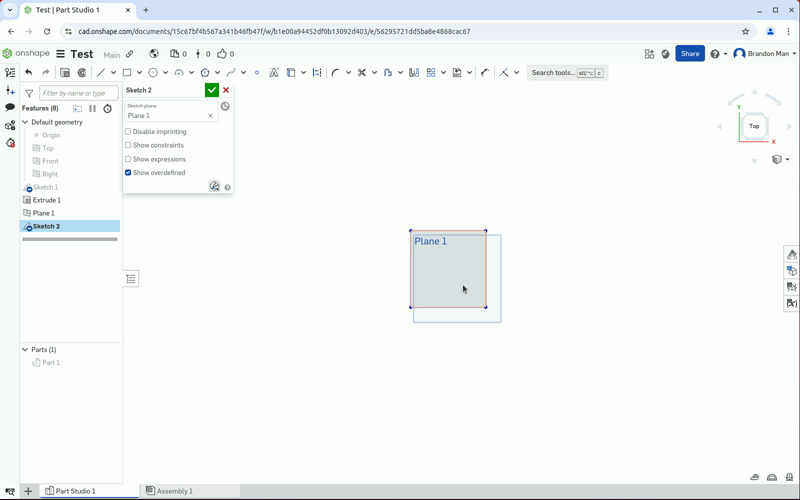
scroll(6)
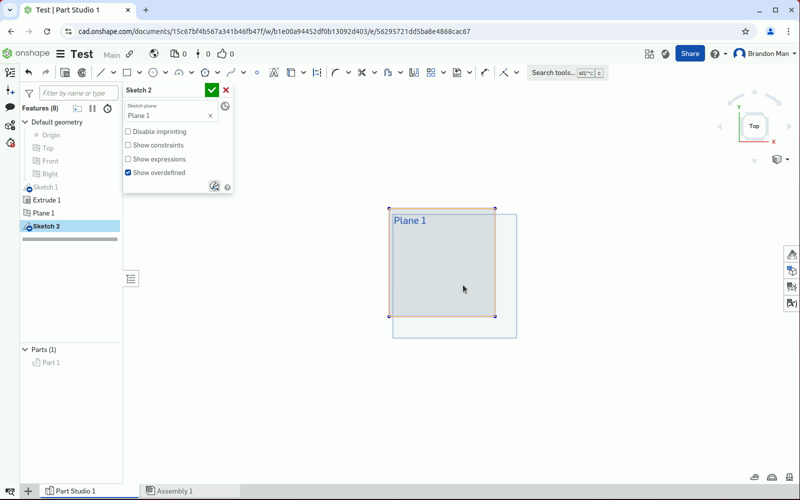
scroll(6)
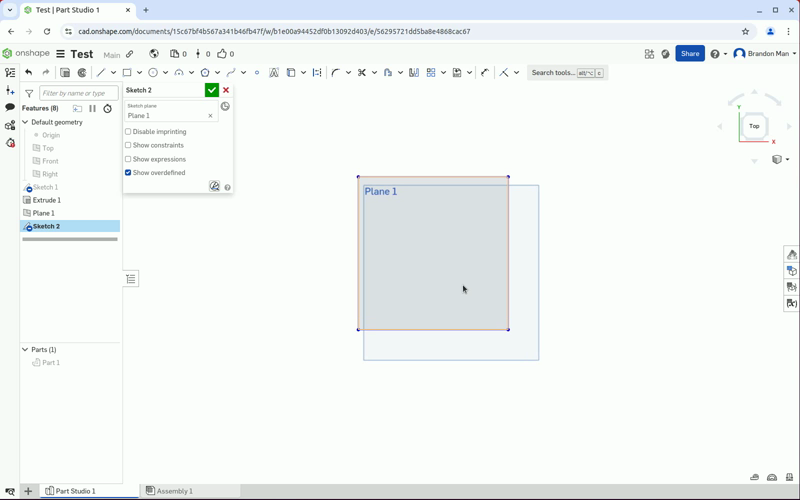
scroll(6)
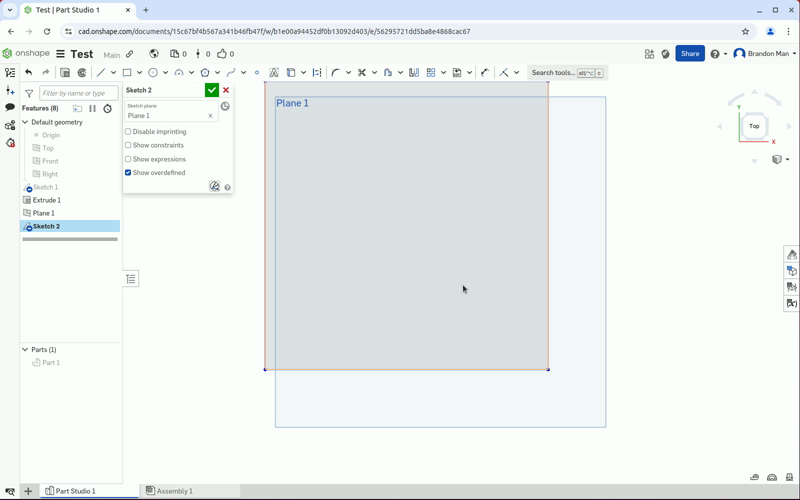
click(463, 284)
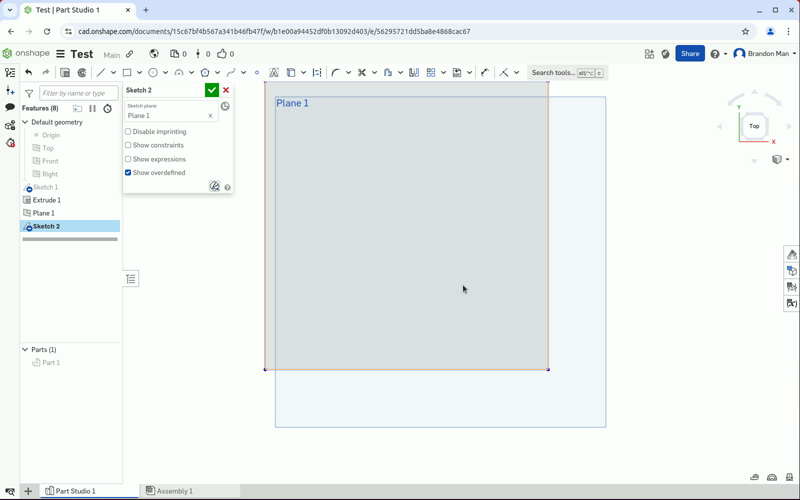
scroll(-6)
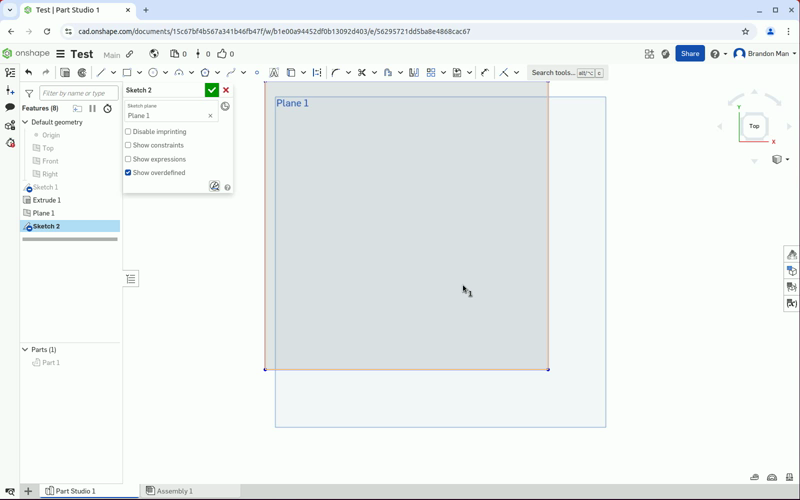
scroll(-6)
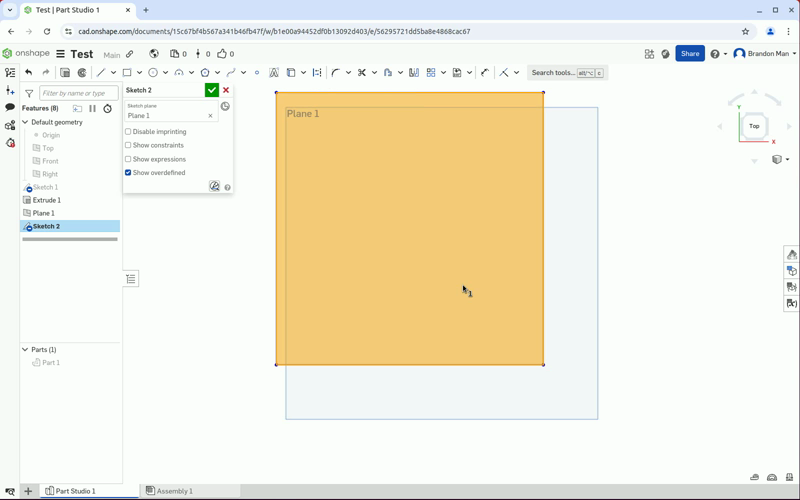
scroll(-6)
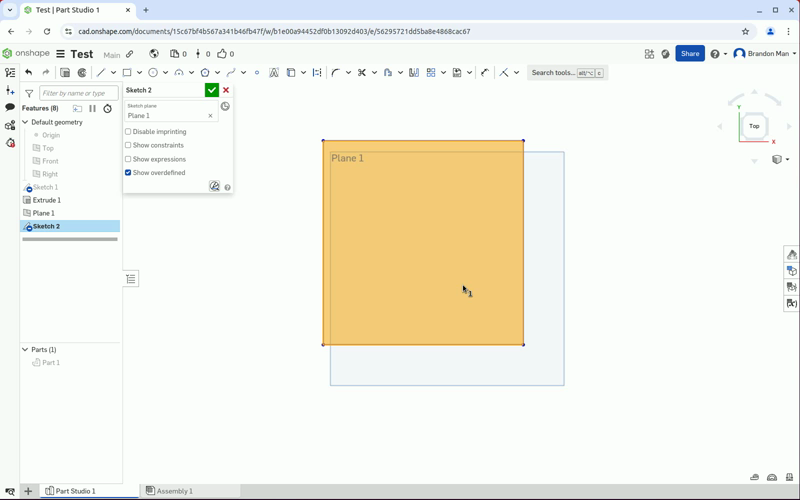
scroll(-6)
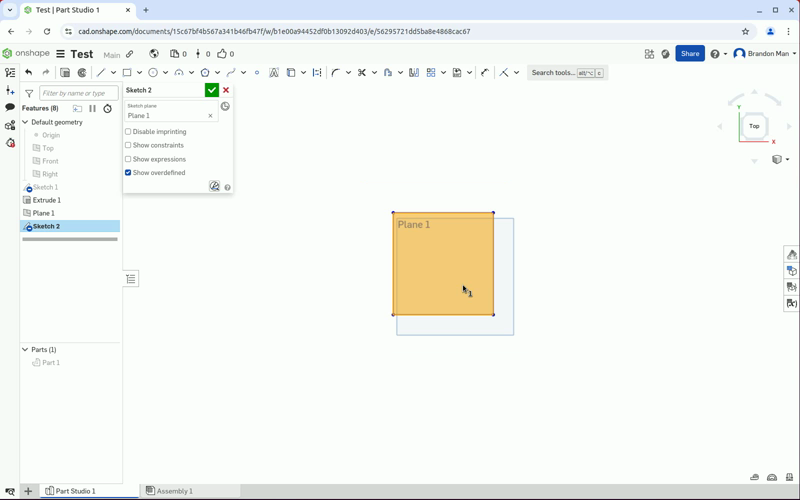
scroll(-6)
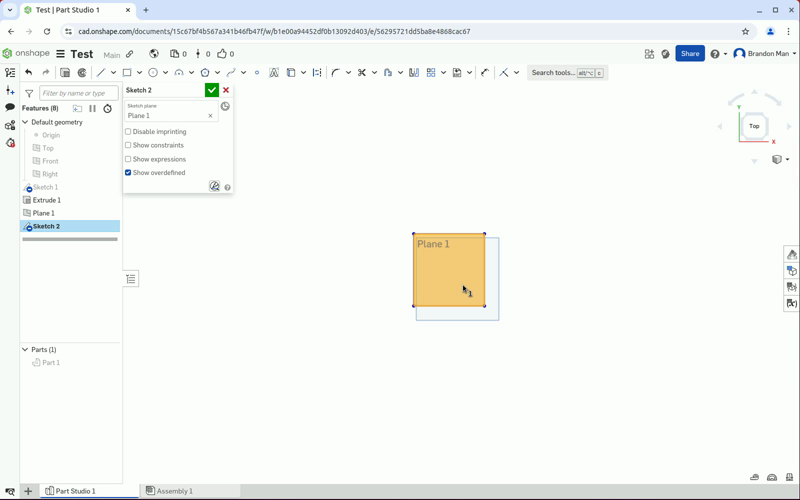
scroll(-6)
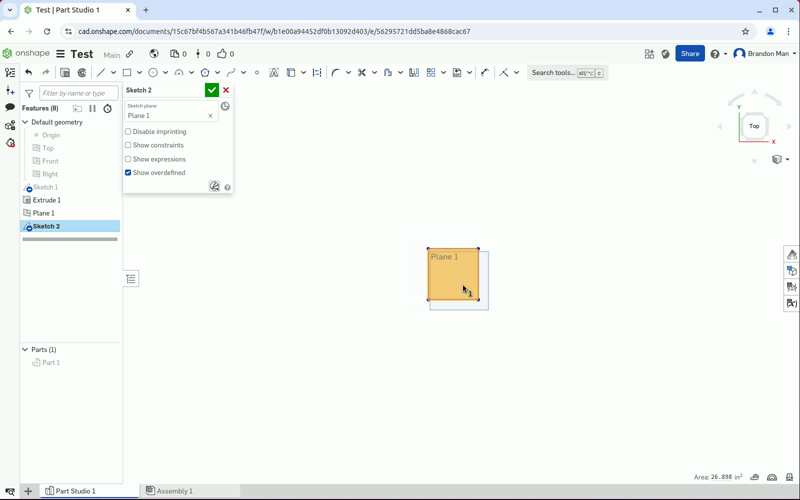
scroll(-6)
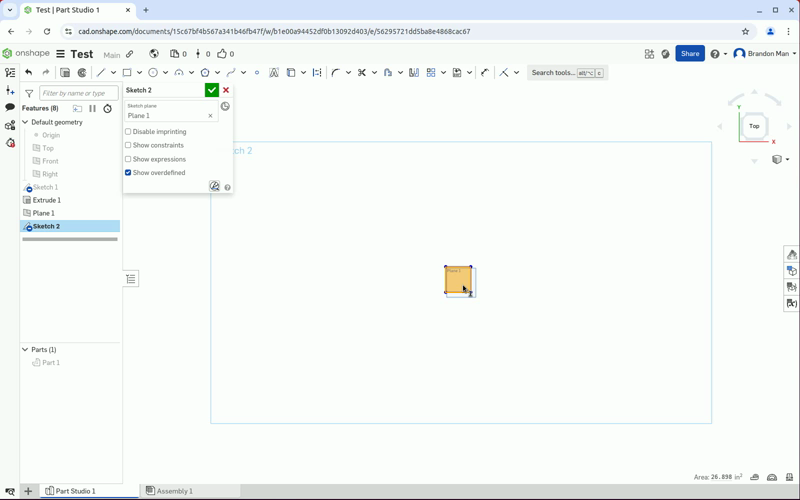
mouse_move(73, 352)
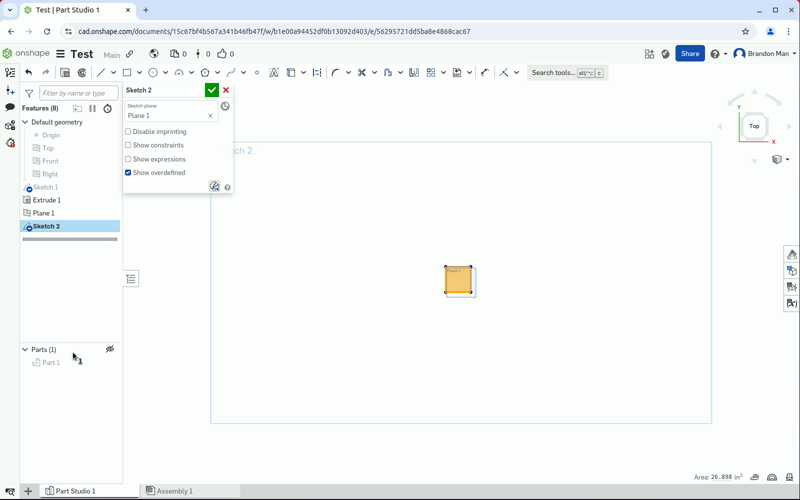
key(shift+y)
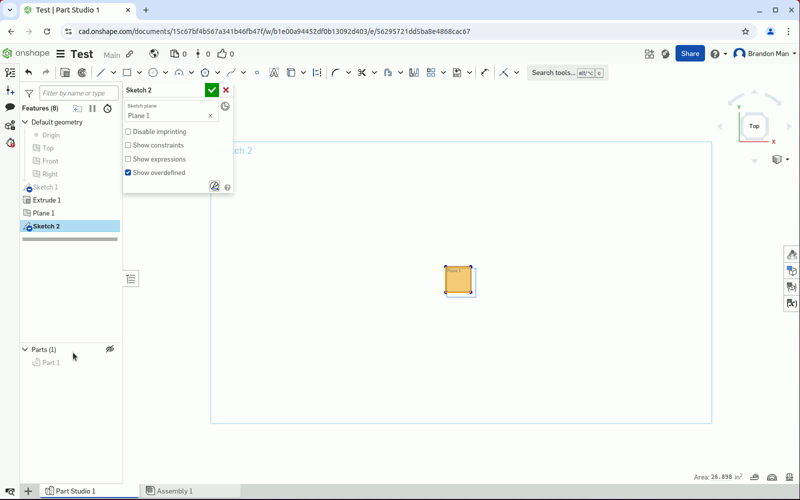
key(shift+e)
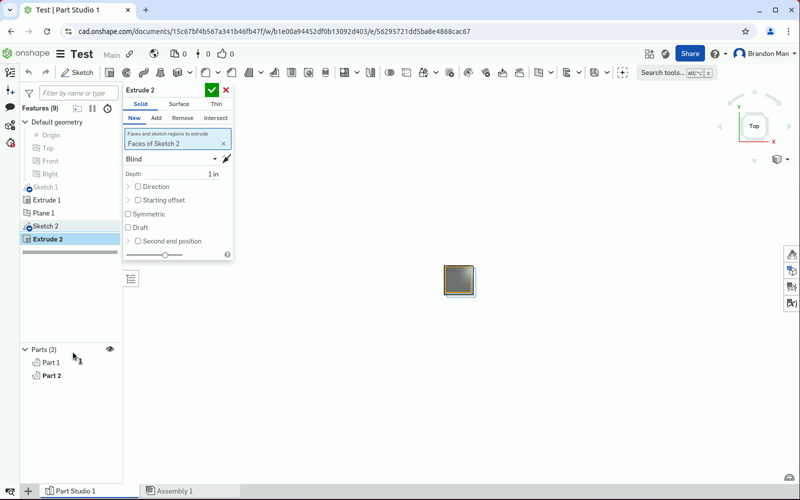
mouse_move(143, 106)
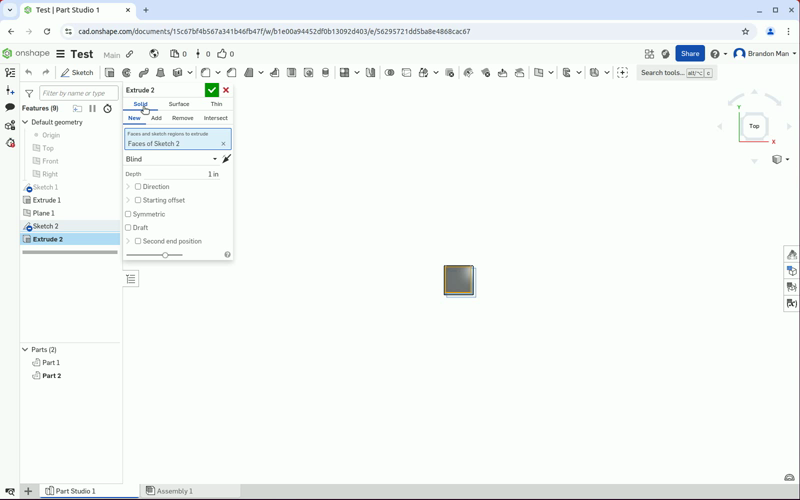
click(143, 106)
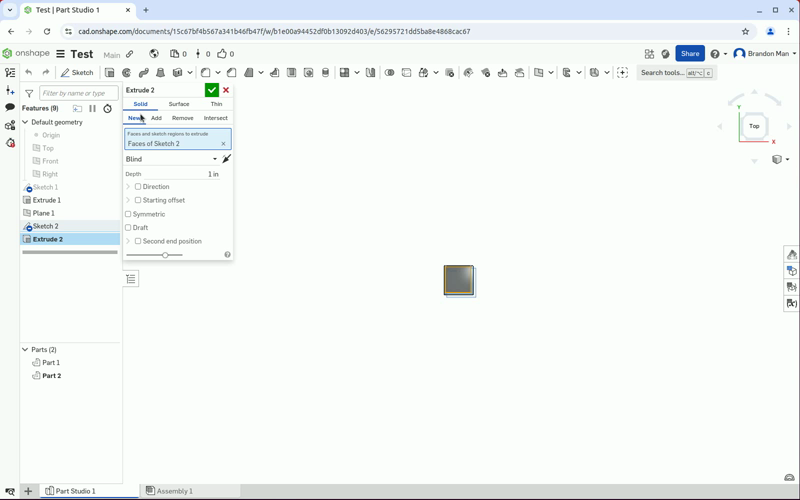
mouse_move(137, 120)
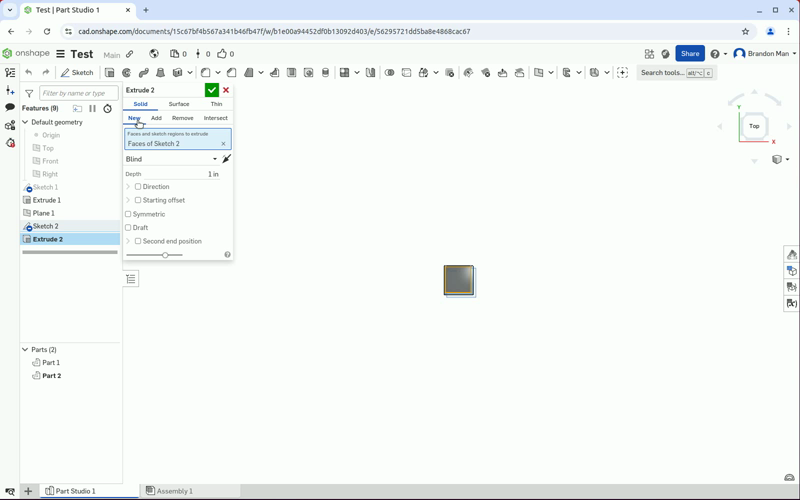
click(137, 120)
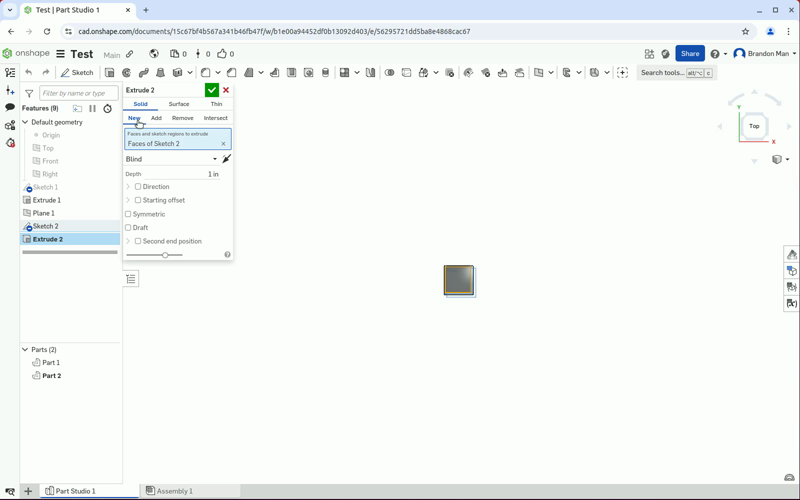
key(tab, 4)
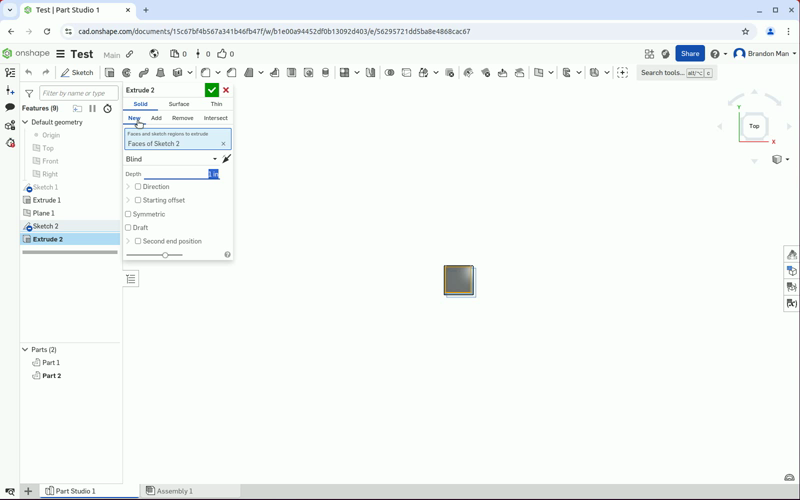
text(19.016)
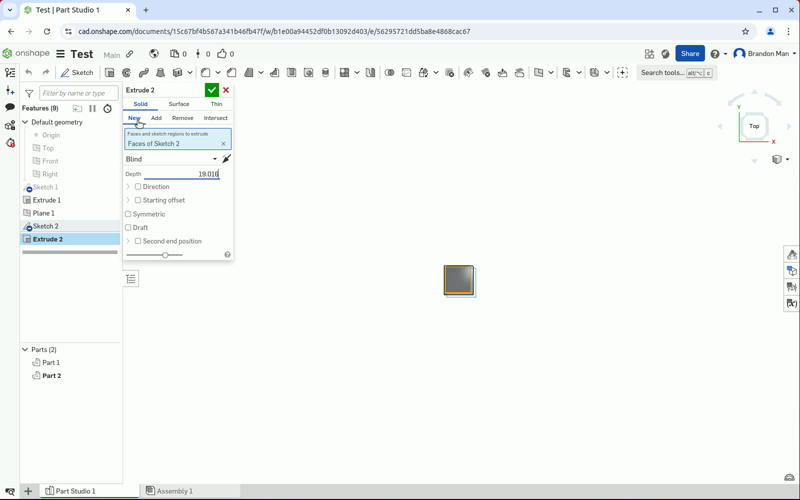
key(enter)
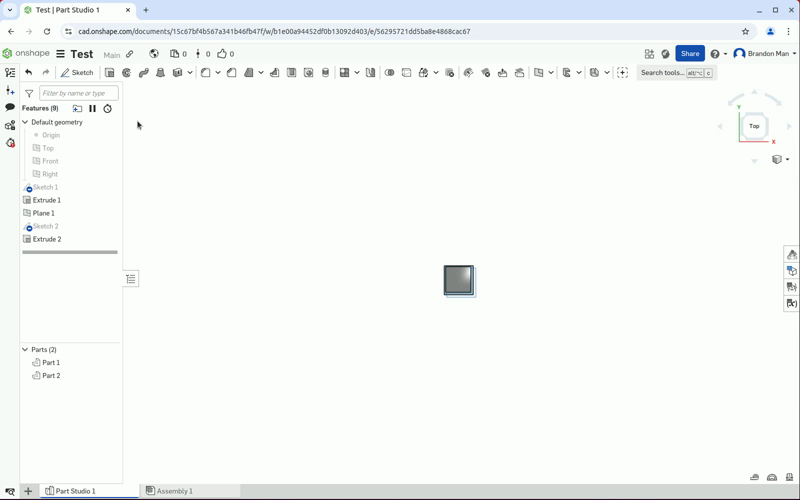
key(shift+h)
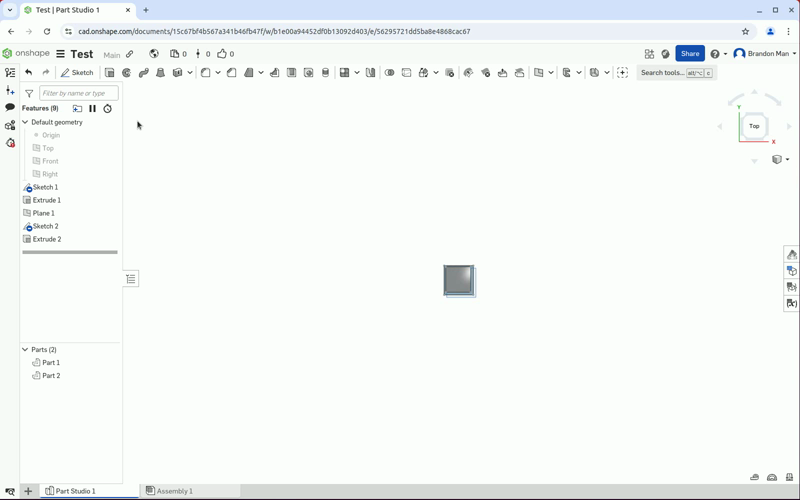
key(shift+h)
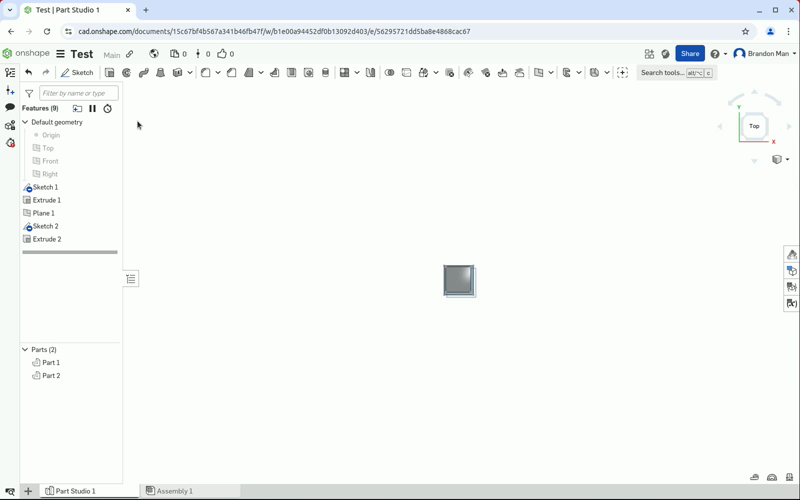
key(shift+7)
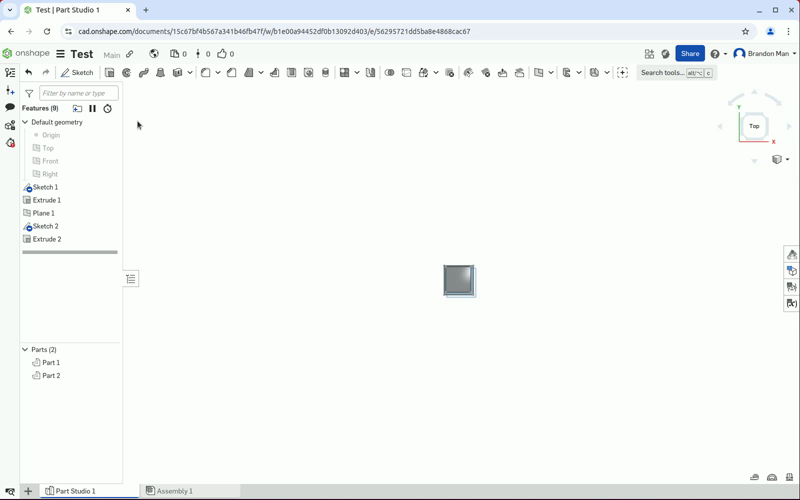
key(up, 3)
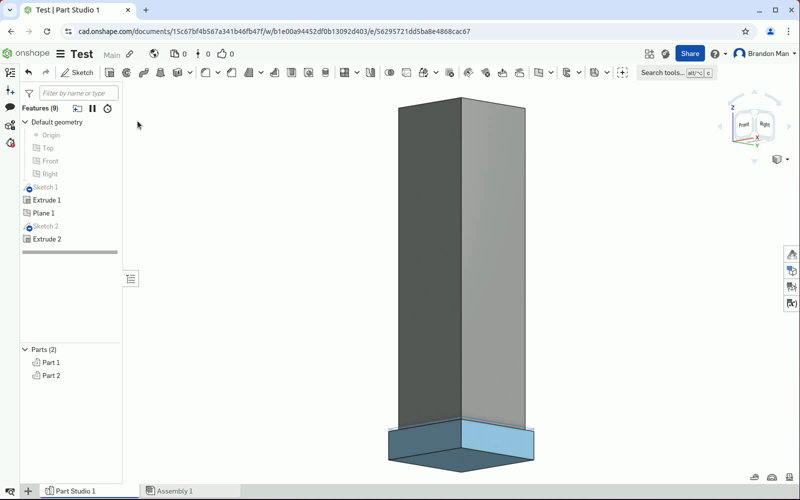
key(left, 3)
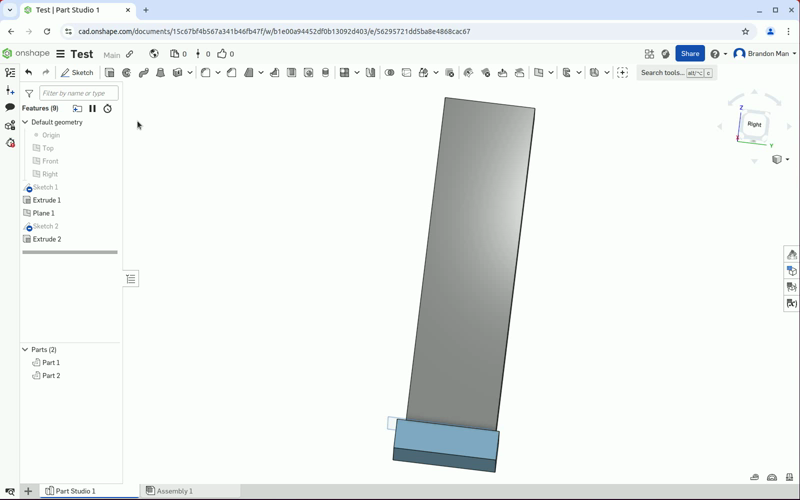
key(right, 3)
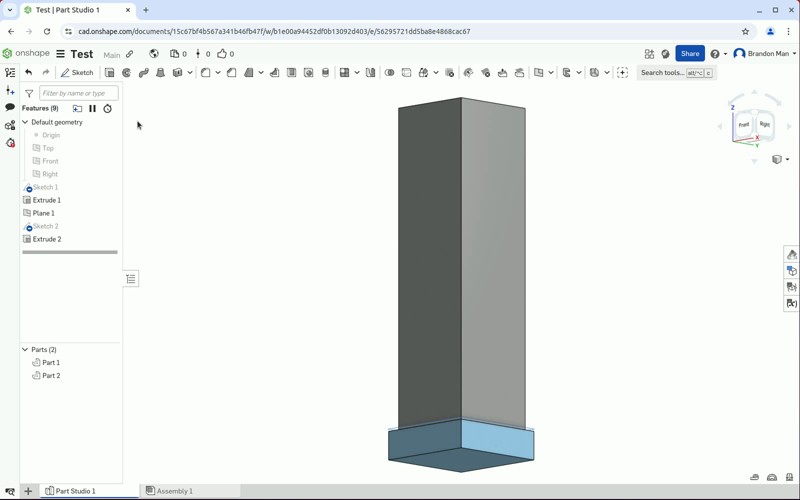
key(down, 3)
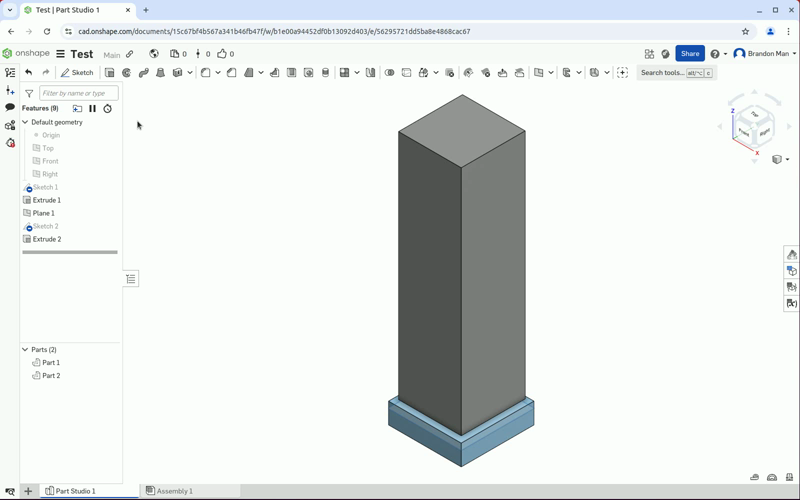
mouse_move(73, 189)
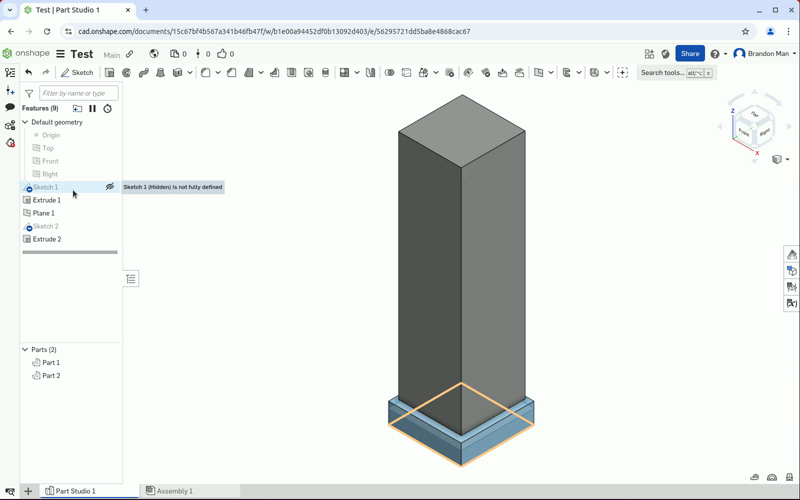
click(73, 189)